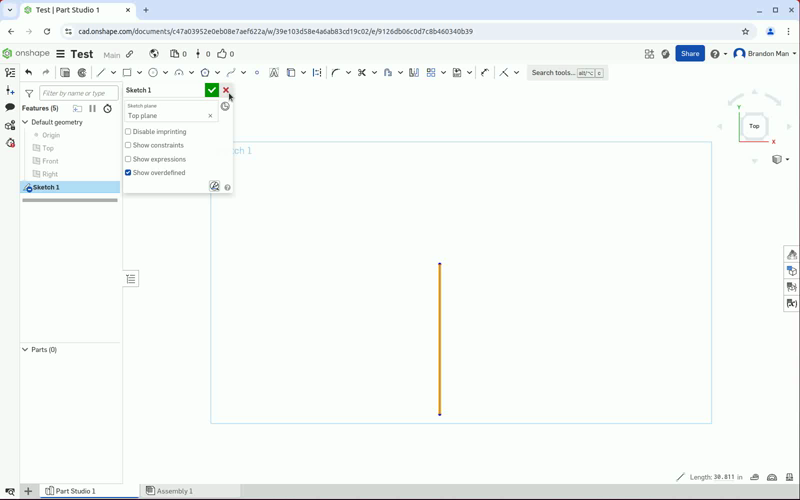
key(shift+h)
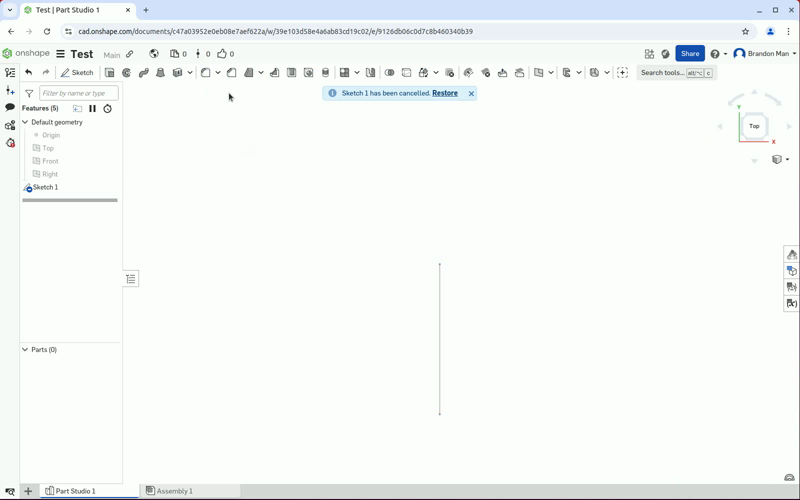
key(shift+s)
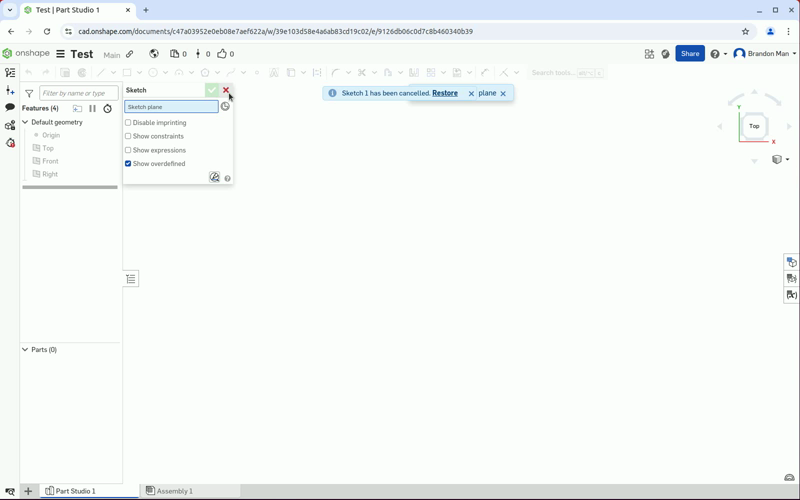
mouse_move(73, 150)
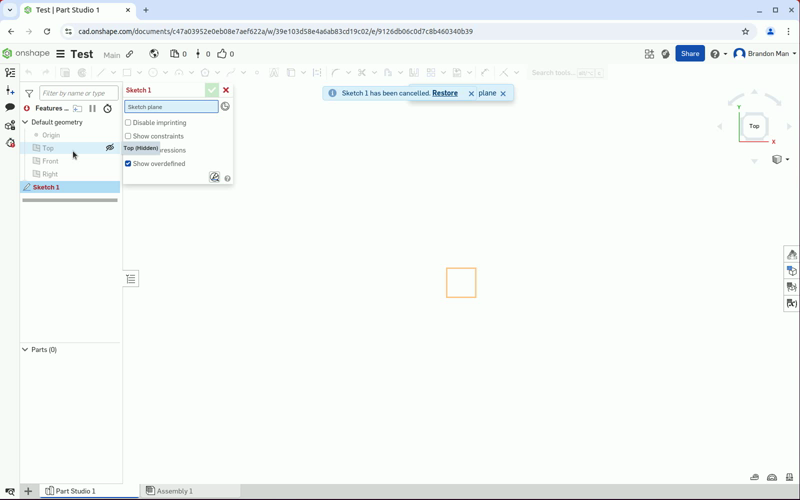
click(73, 150)
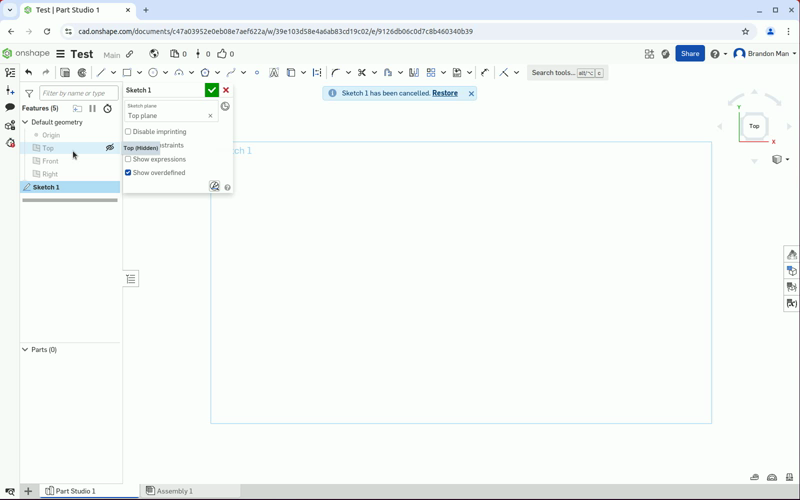
mouse_move(73, 352)
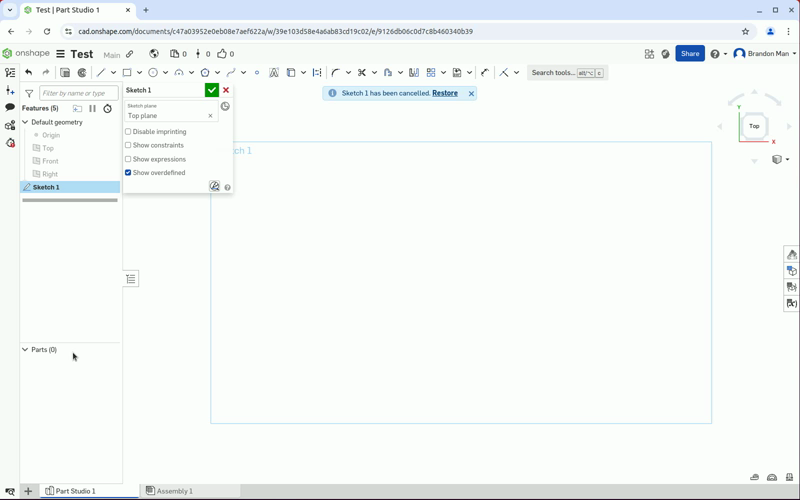
key(y)
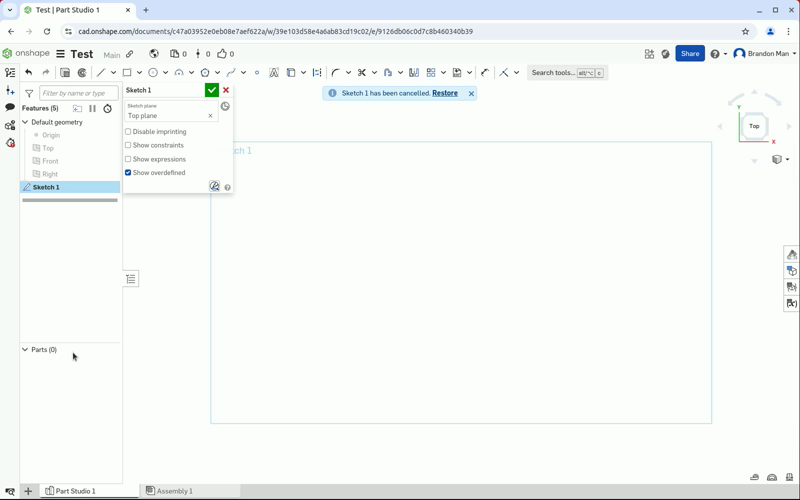
key(c)
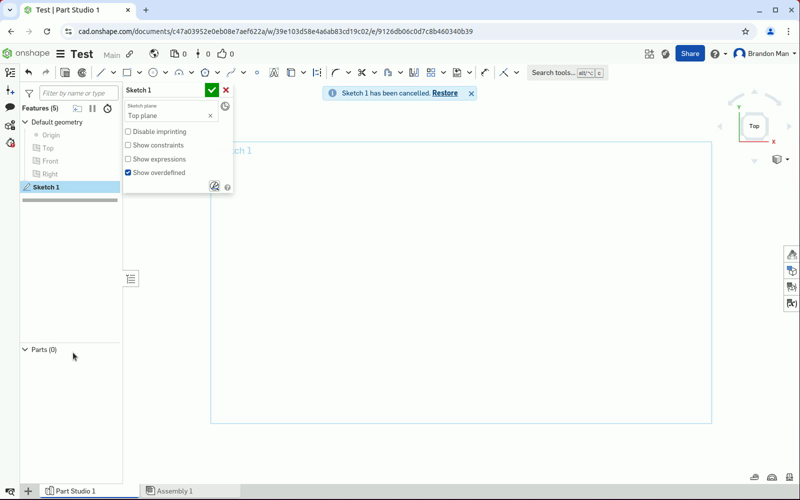
key_down(shift)
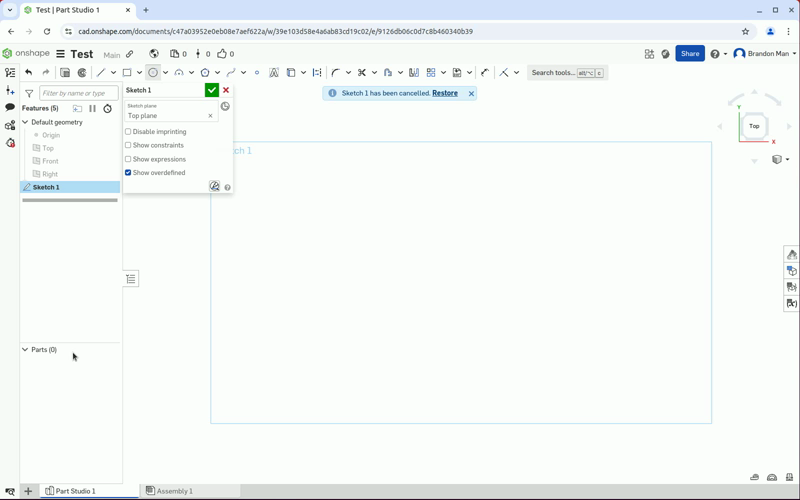
mouse_move(461, 282)
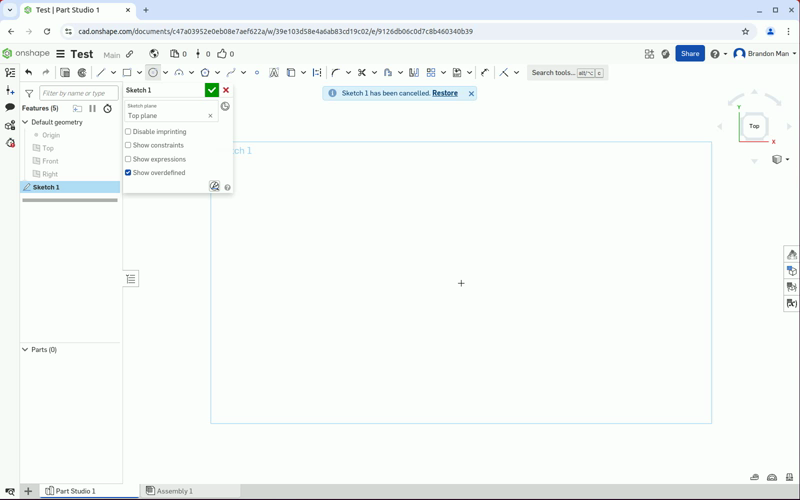
click(461, 282)
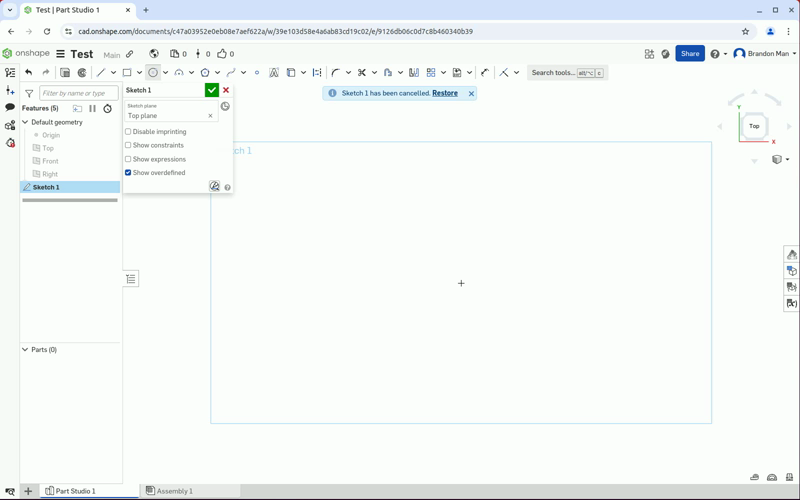
key_up(shift)
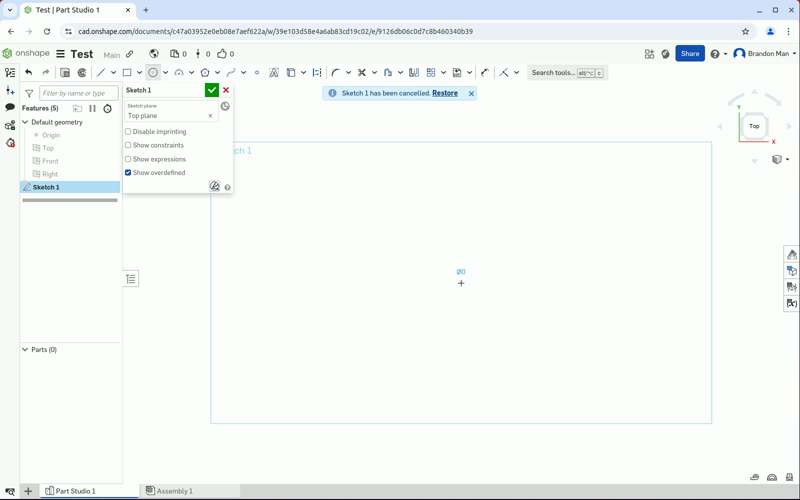
mouse_move(522, 282)
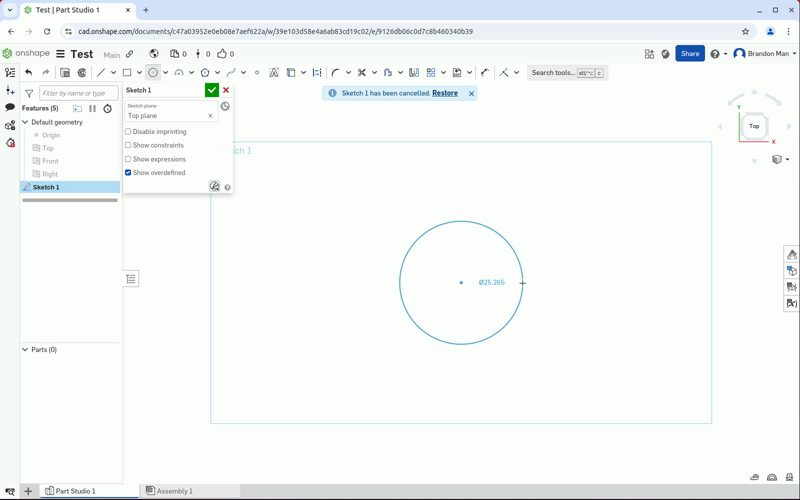
click(522, 282)
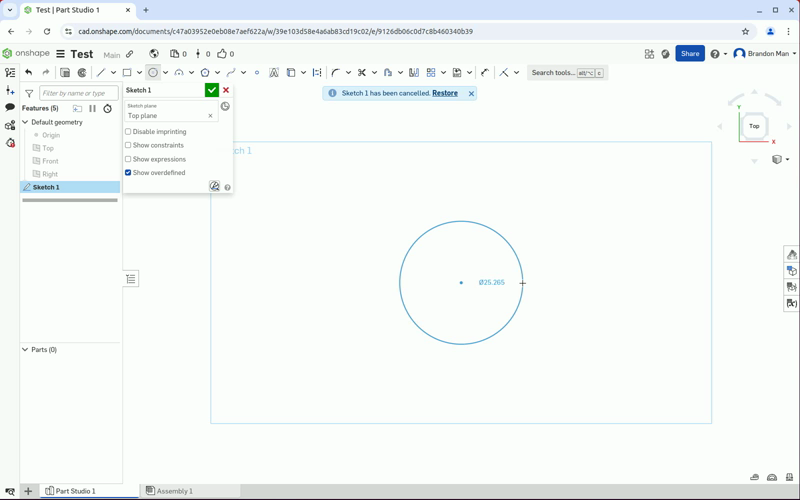
key(esc)
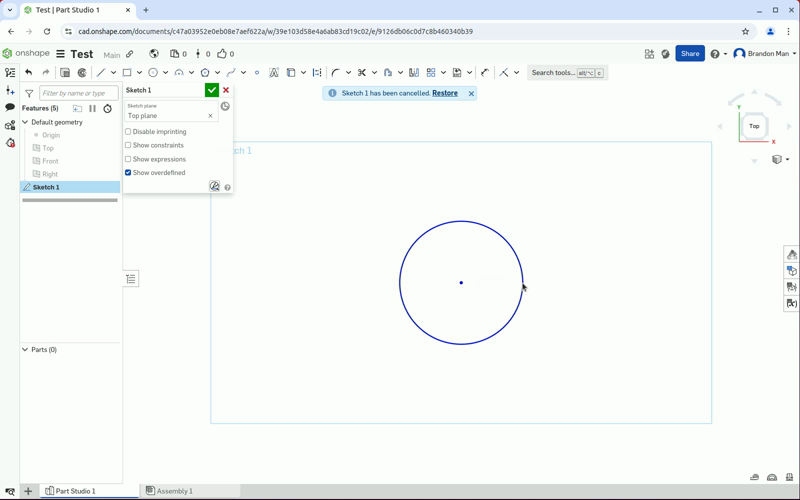
key(c)
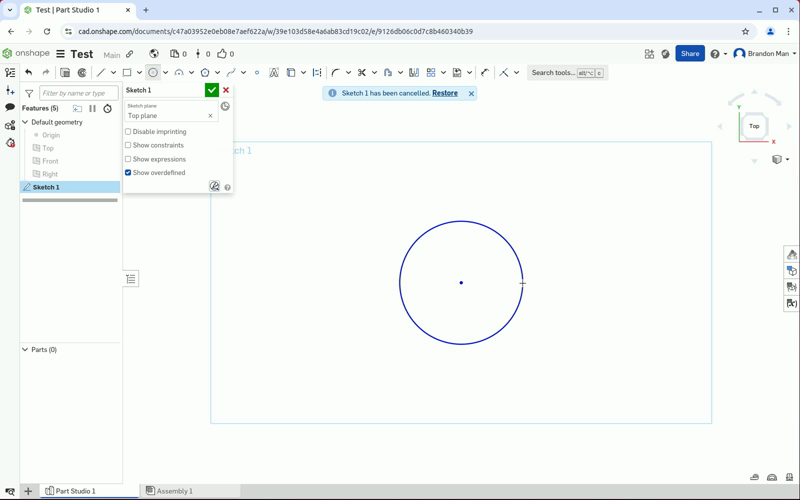
key_down(shift)
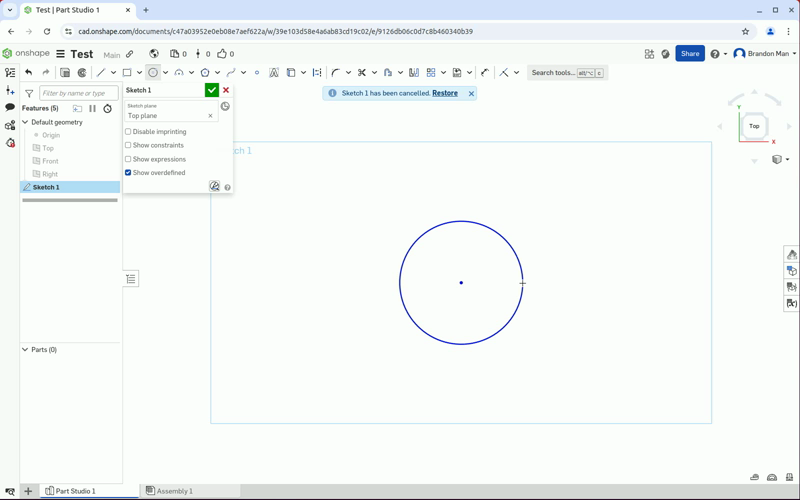
mouse_move(461, 282)
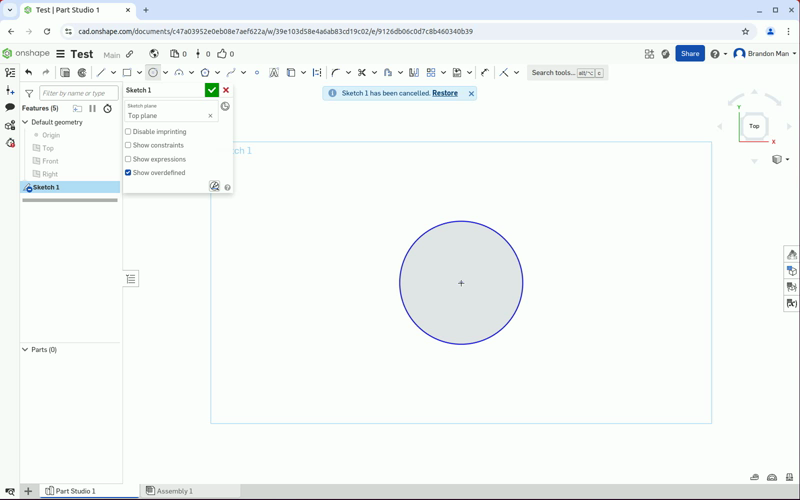
click(461, 282)
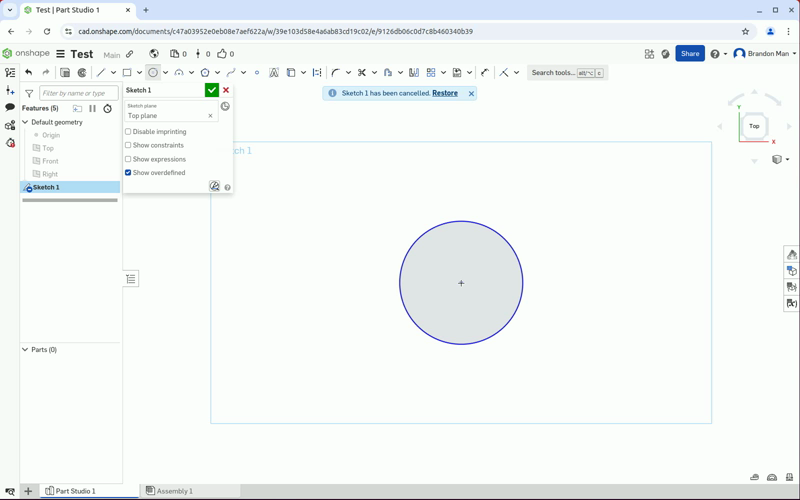
key_up(shift)
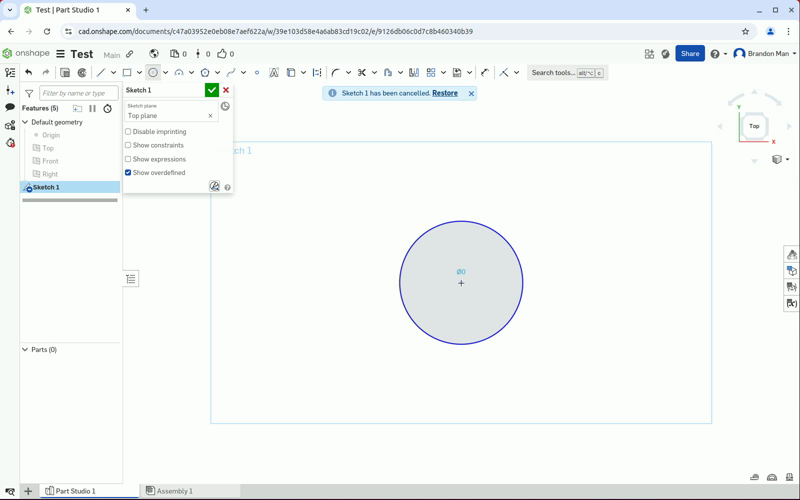
mouse_move(511, 282)
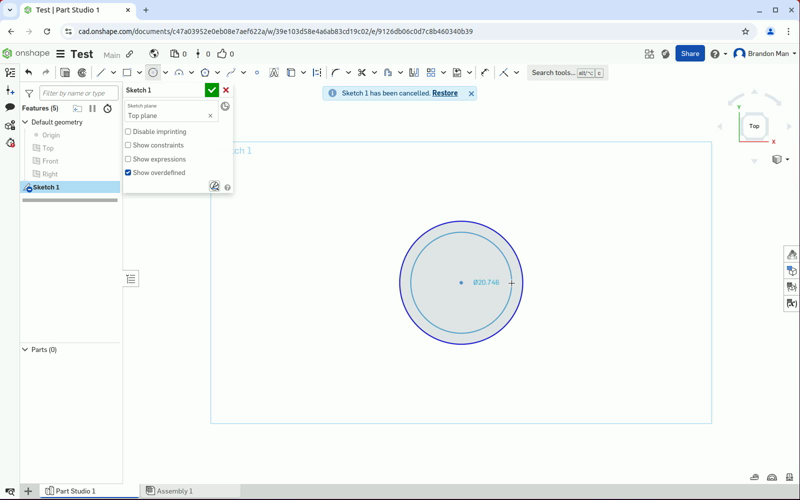
click(511, 282)
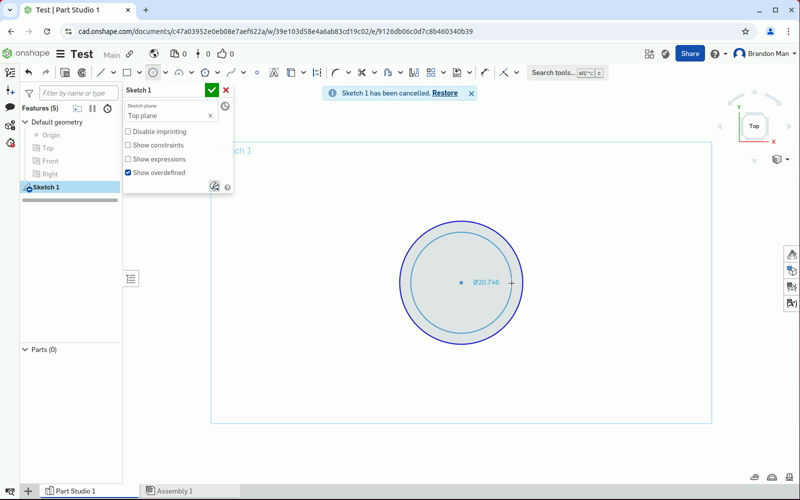
key(esc)
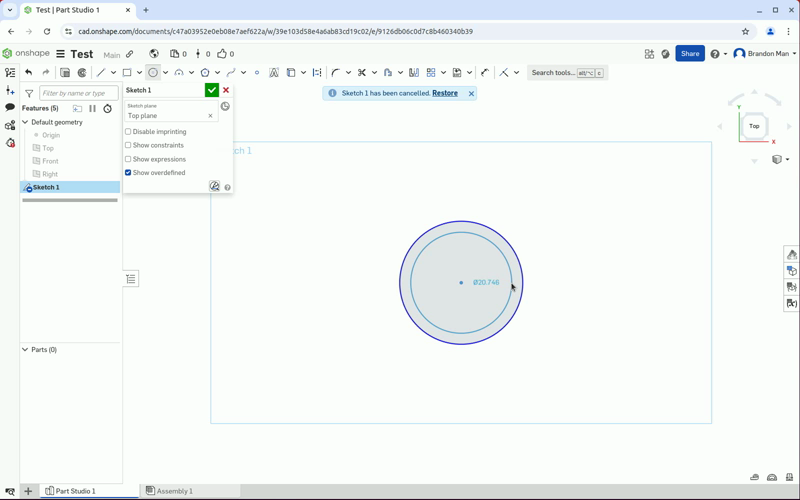
mouse_move(453, 340)
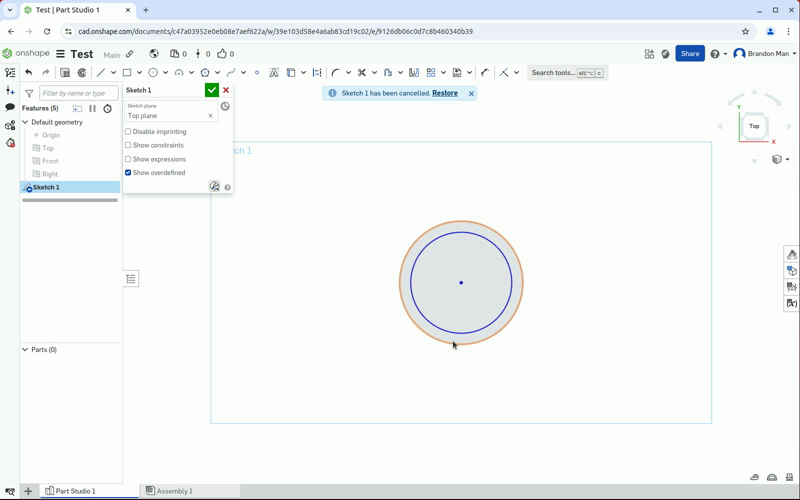
click(453, 340)
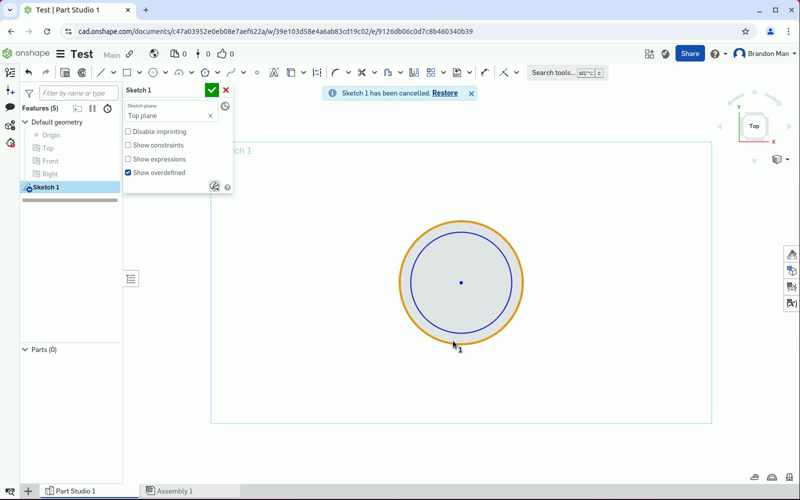
mouse_move(73, 352)
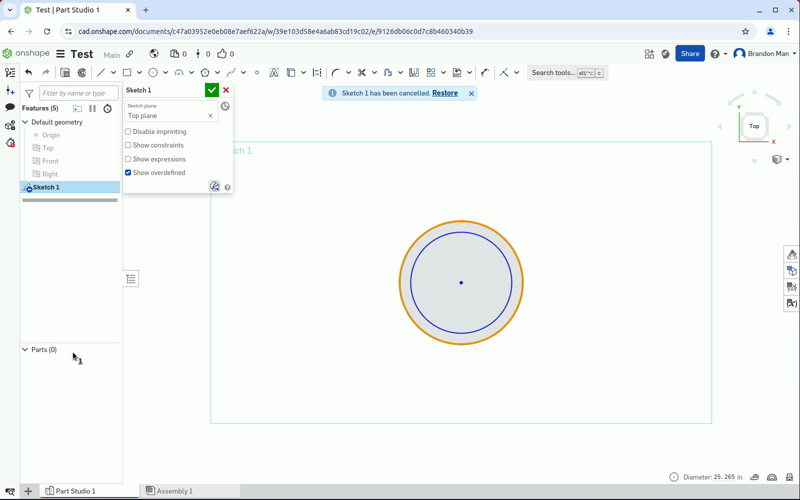
key(shift+y)
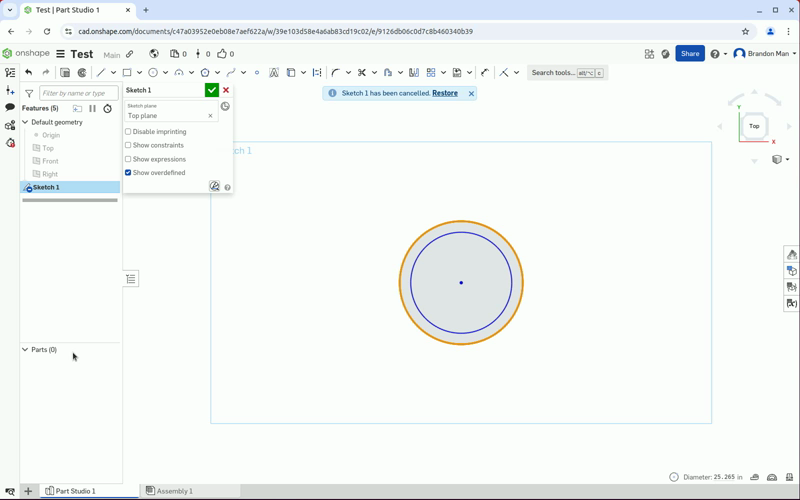
key(shift+e)
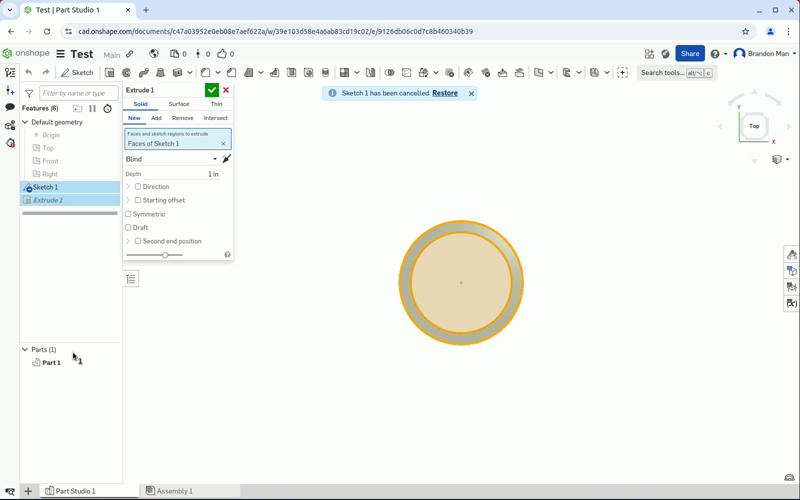
mouse_move(143, 106)
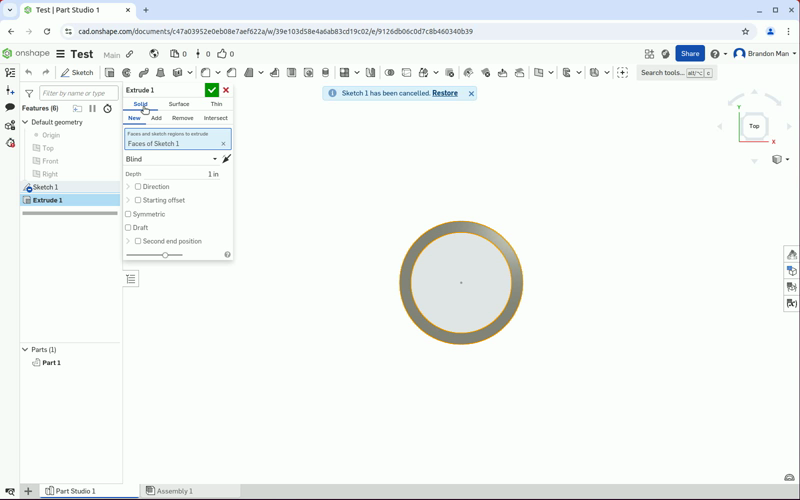
click(143, 106)
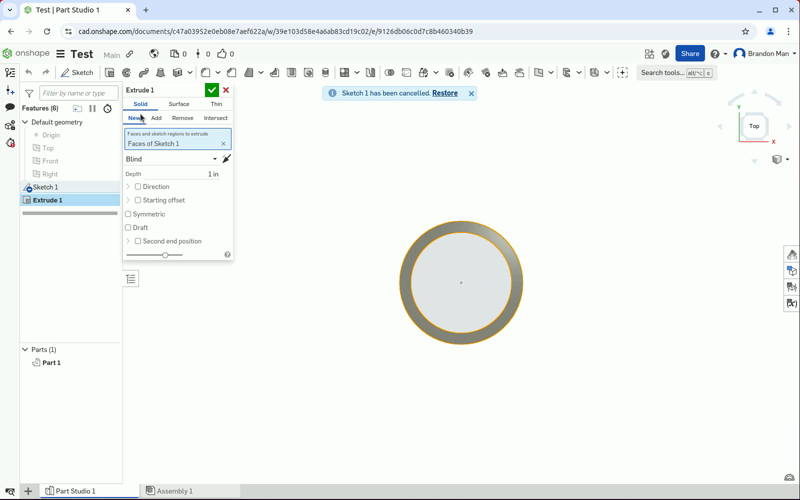
mouse_move(137, 120)
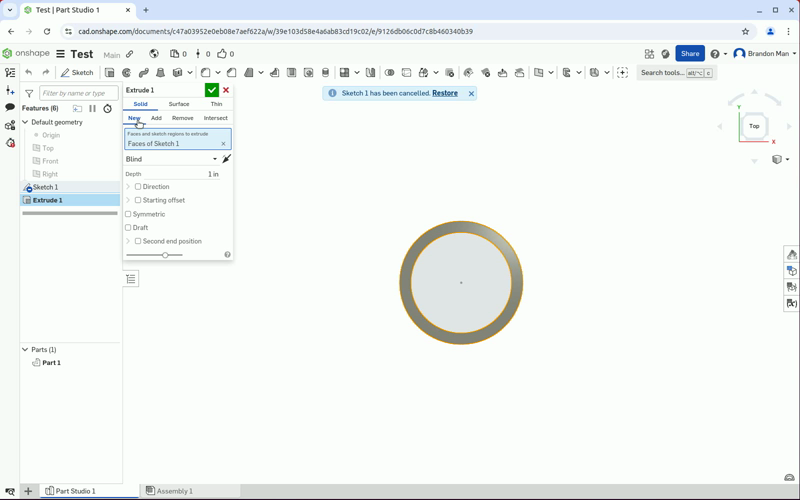
click(137, 120)
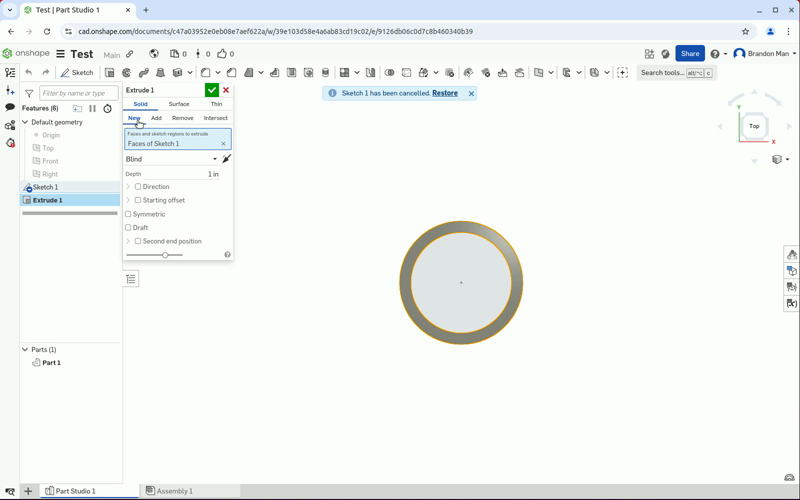
key(tab, 4)
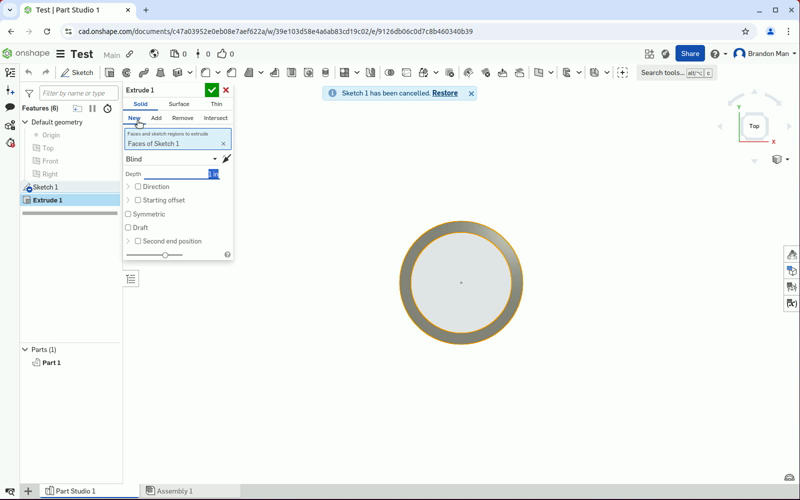
text(5.296)
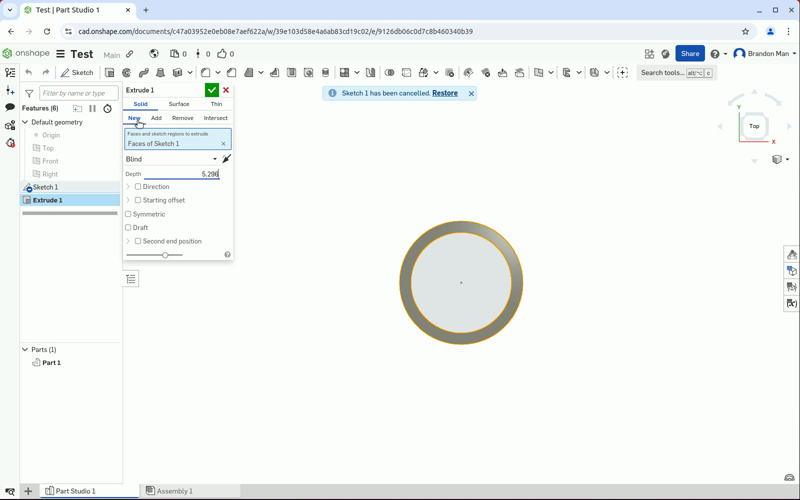
key(enter)
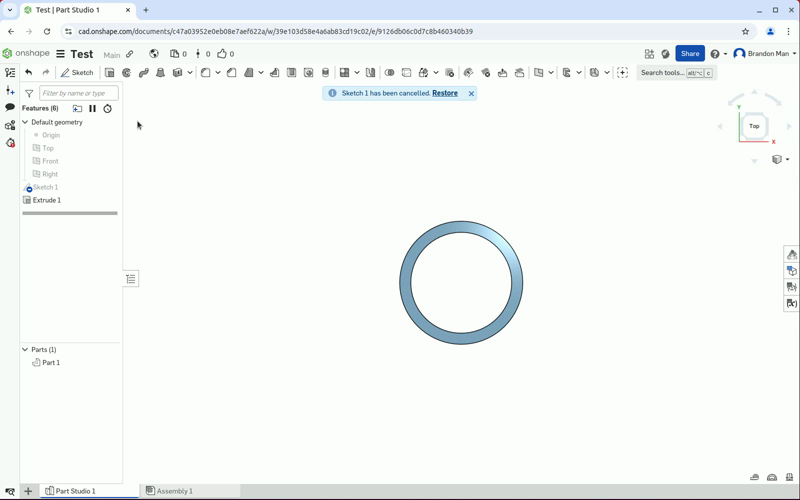
key(shift+h)
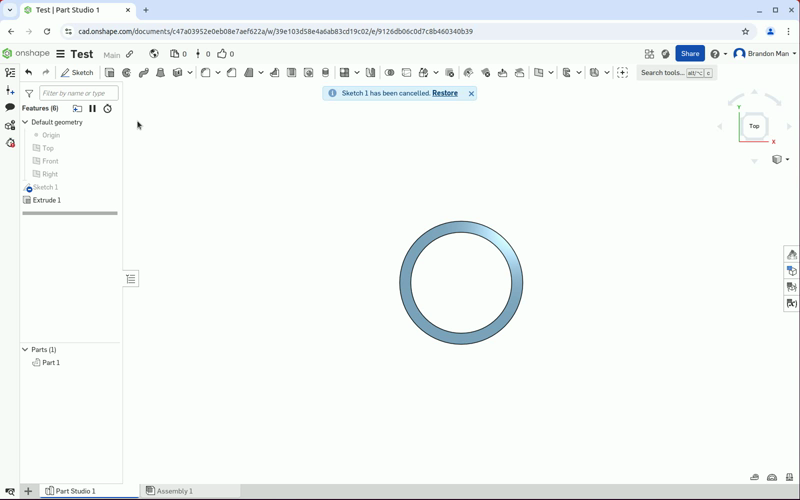
key(shift+h)
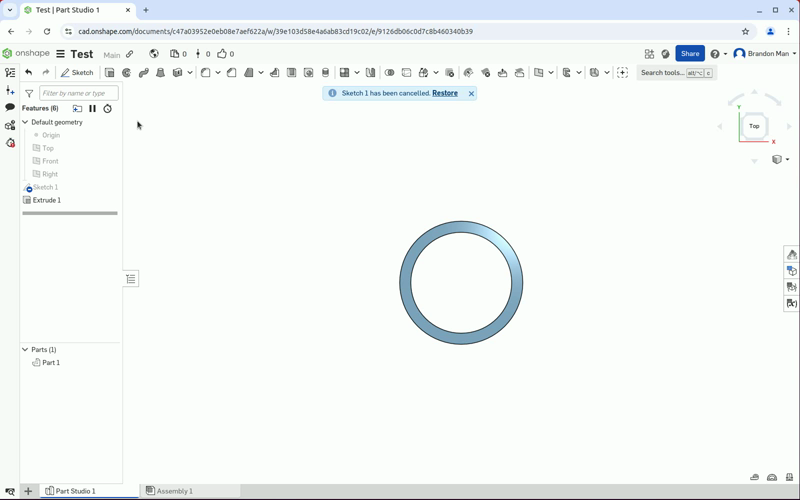
mouse_move(73, 189)
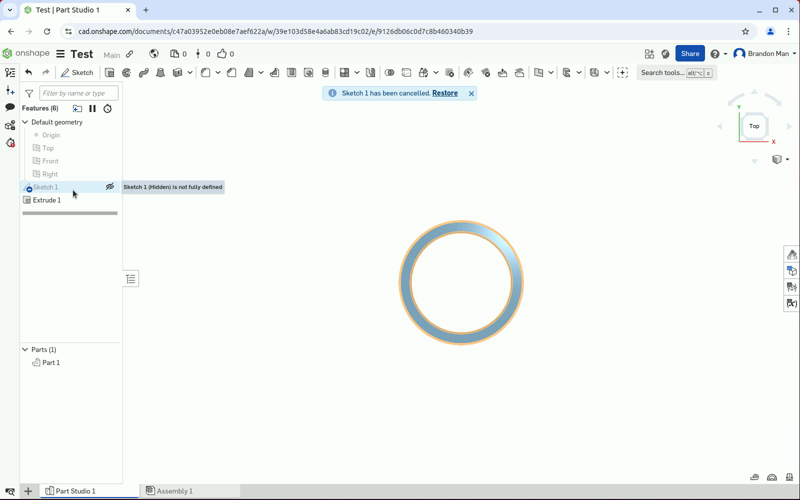
click(73, 189)
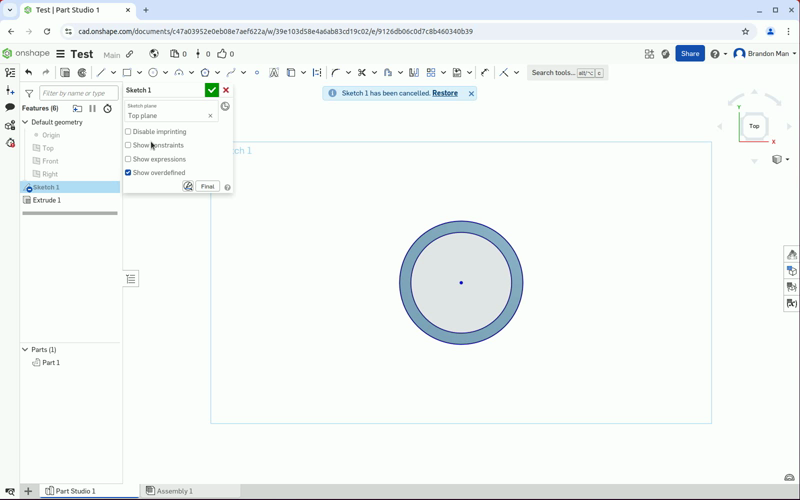
mouse_move(229, 92)
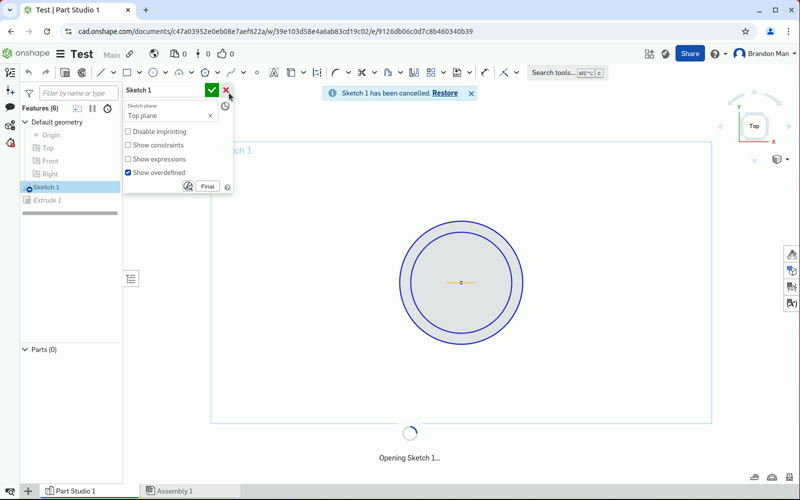
click(229, 92)
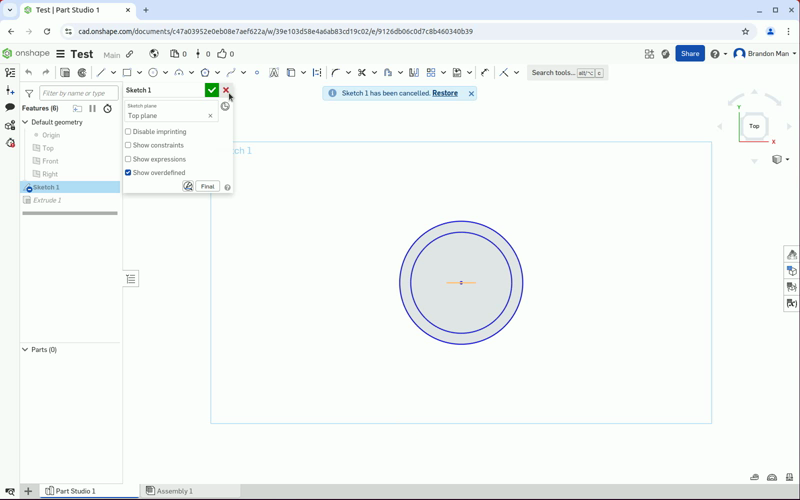
key(shift+s)
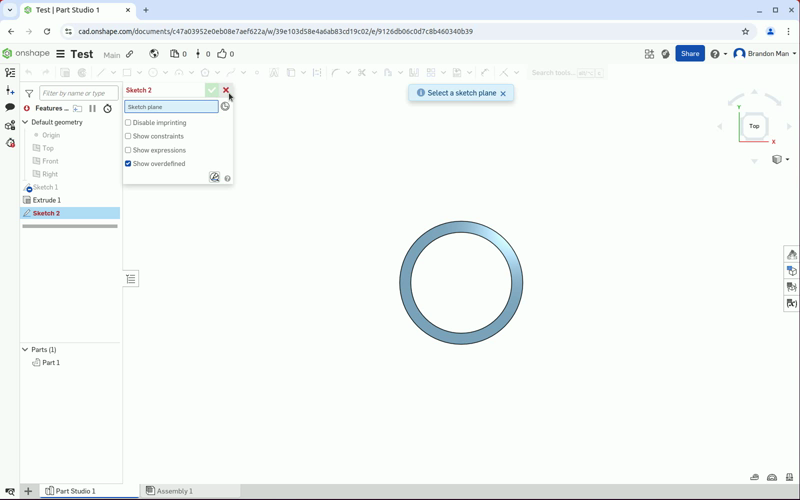
mouse_move(73, 150)
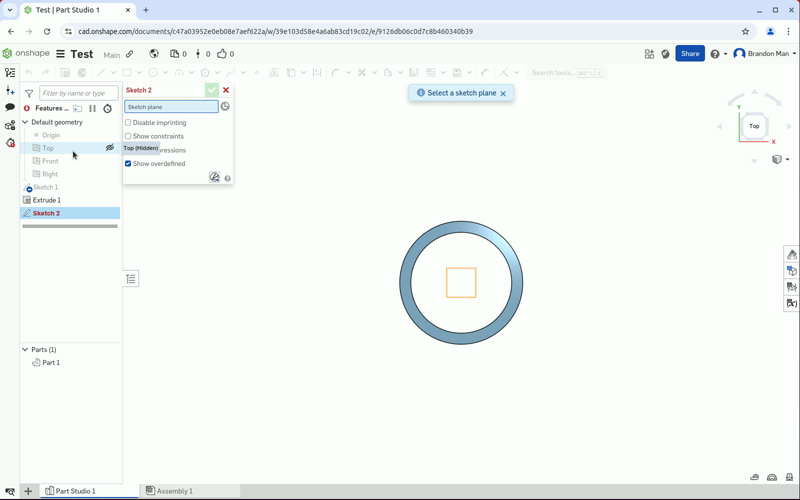
click(73, 150)
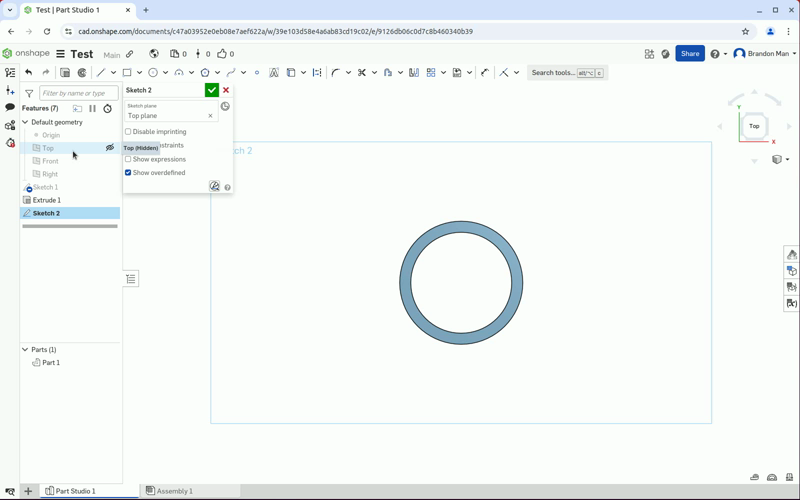
mouse_move(73, 352)
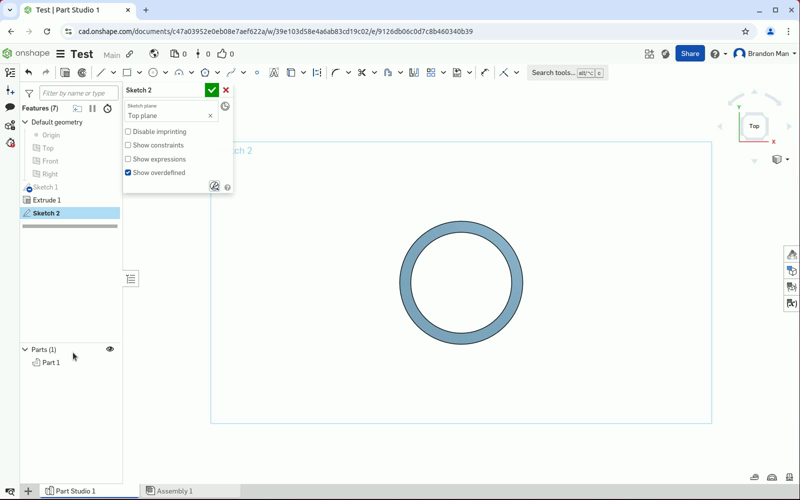
key(y)
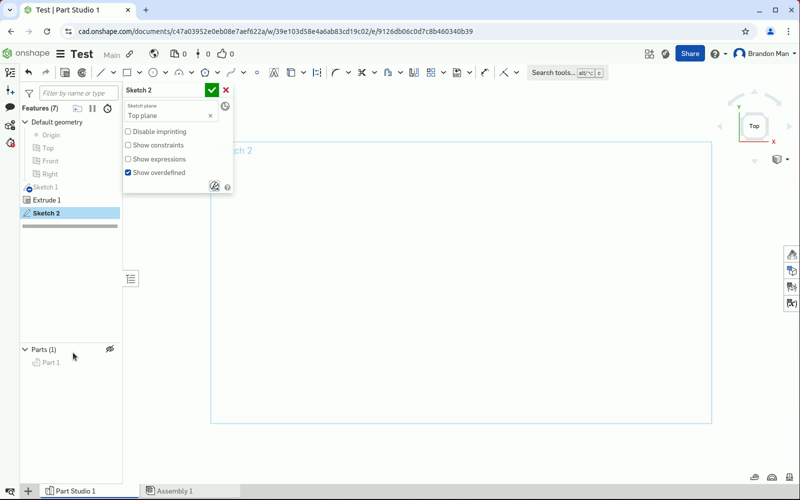
key(c)
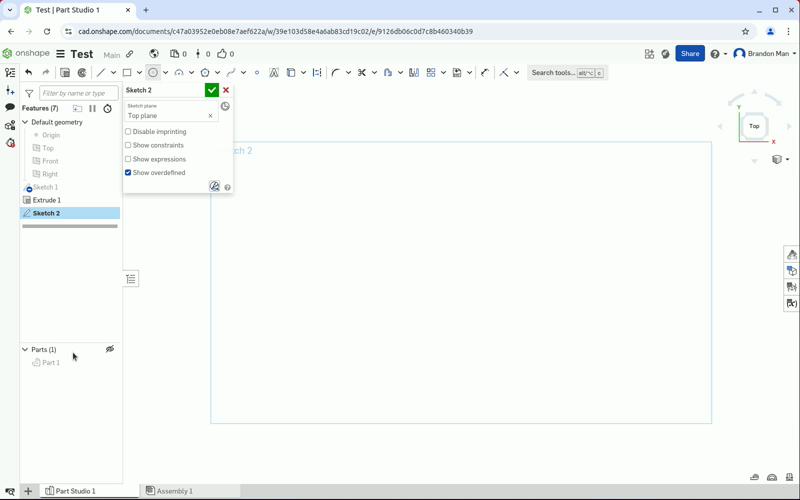
key_down(shift)
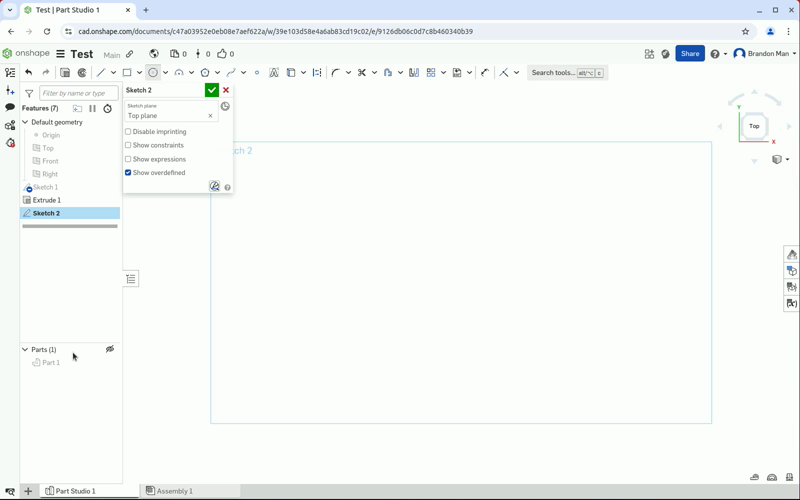
mouse_move(461, 282)
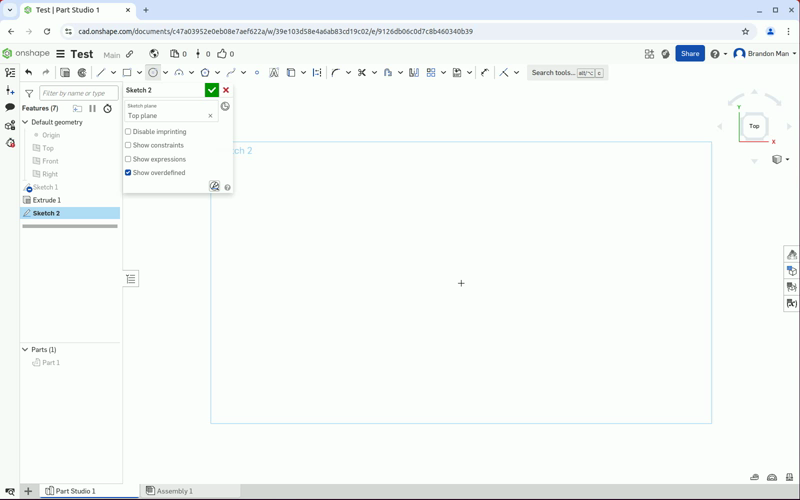
click(461, 282)
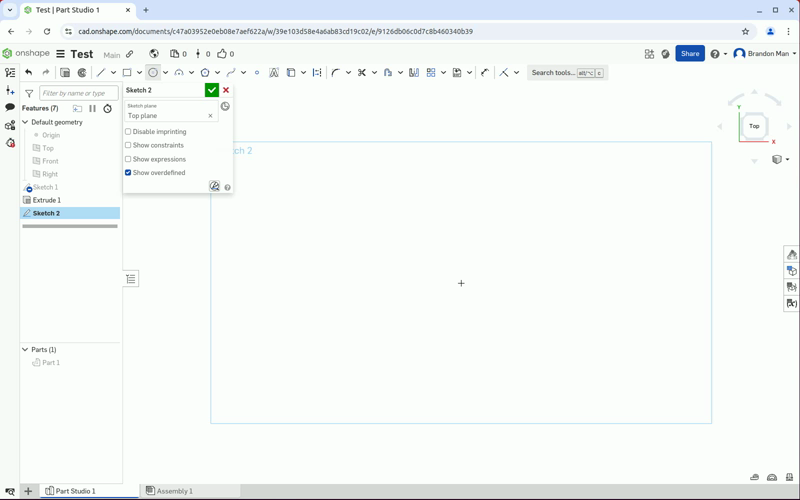
key_up(shift)
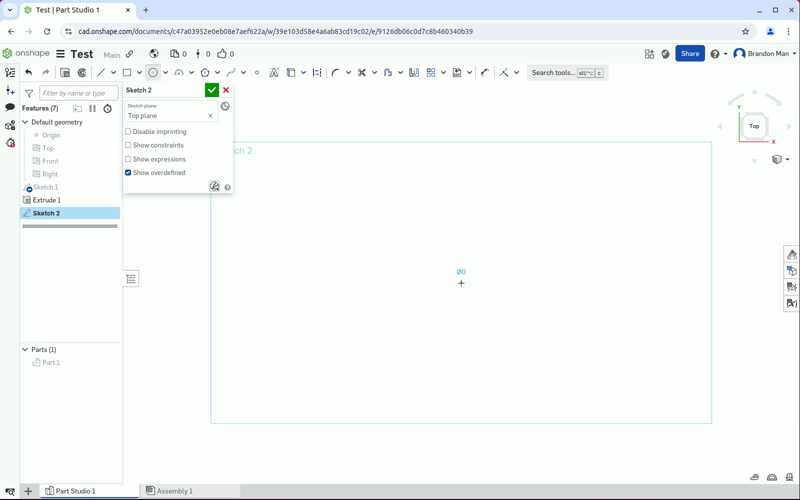
mouse_move(574, 282)
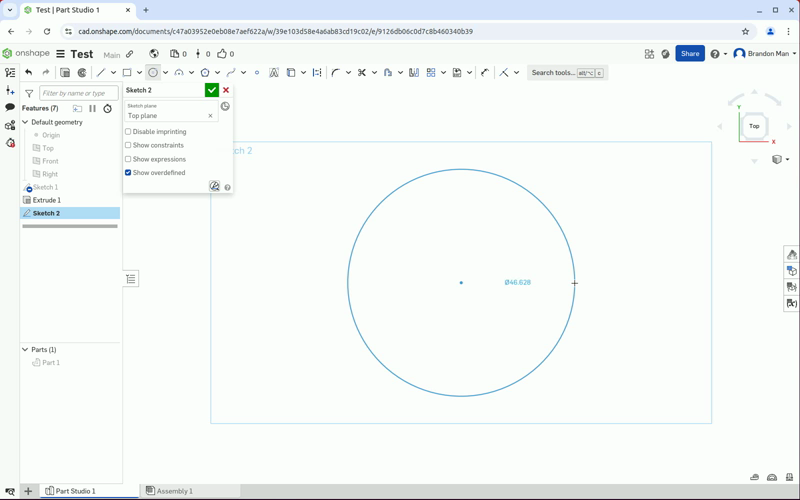
click(574, 282)
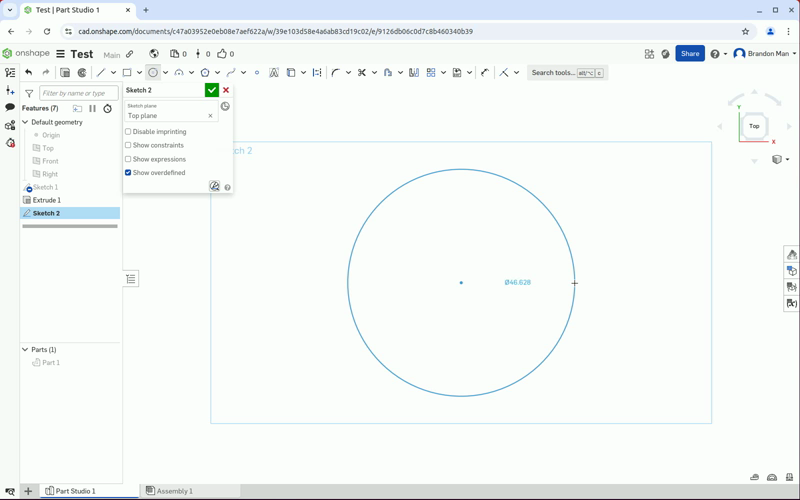
key(esc)
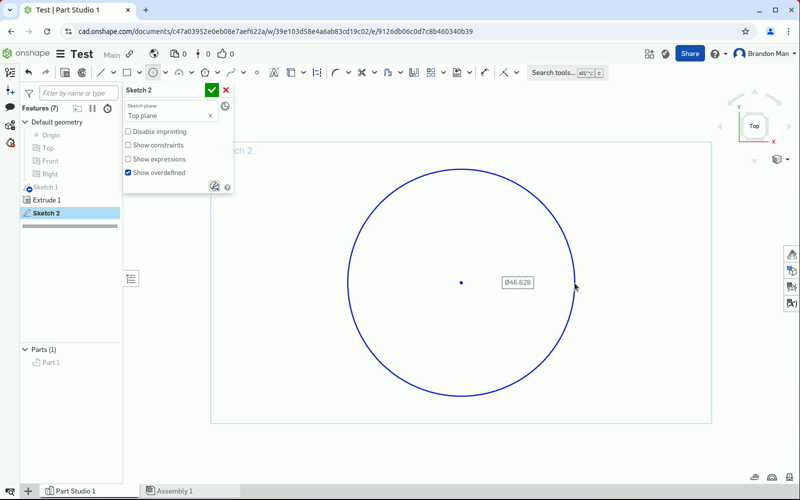
key(c)
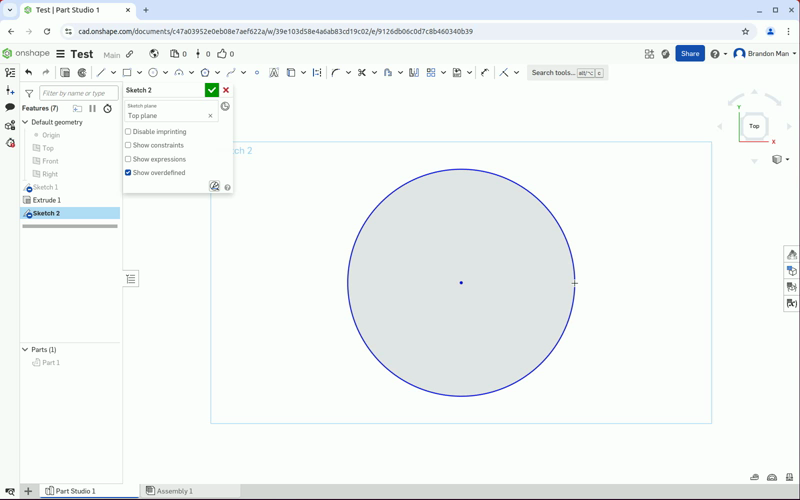
key_down(shift)
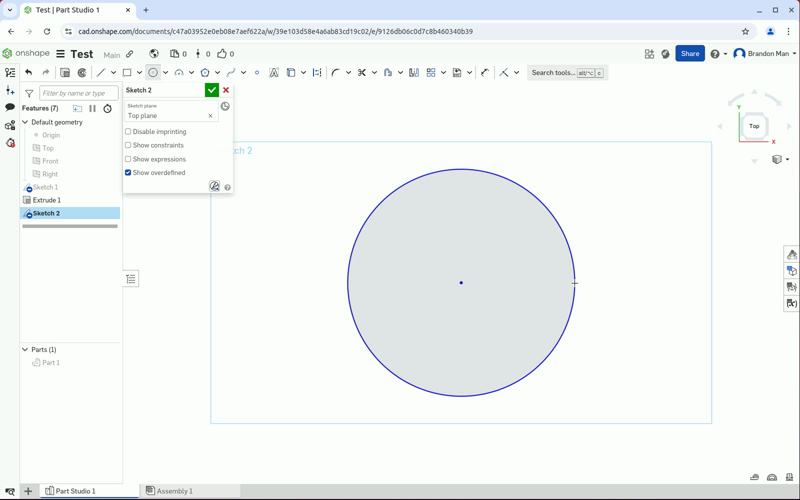
mouse_move(461, 282)
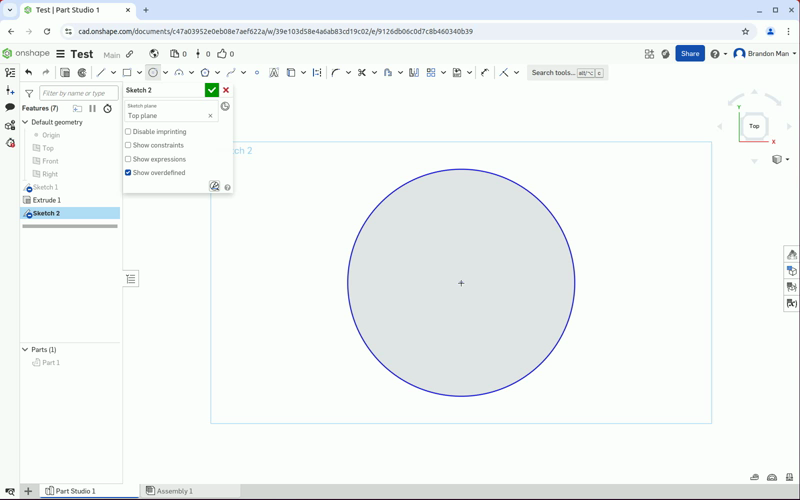
click(461, 282)
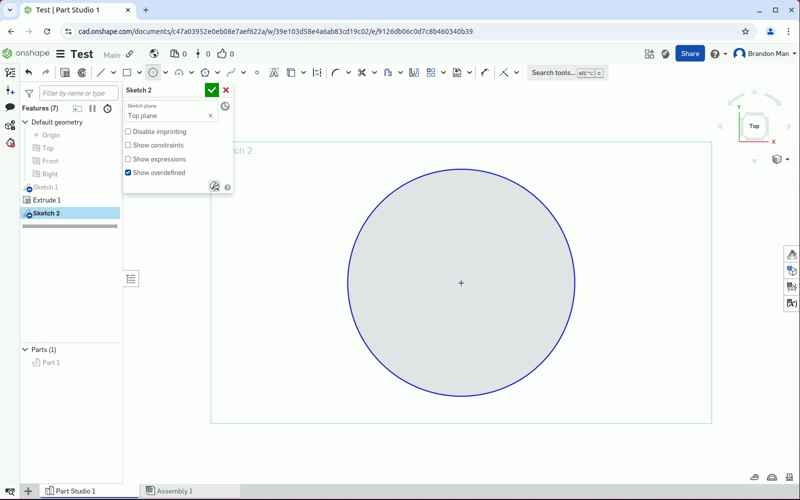
key_up(shift)
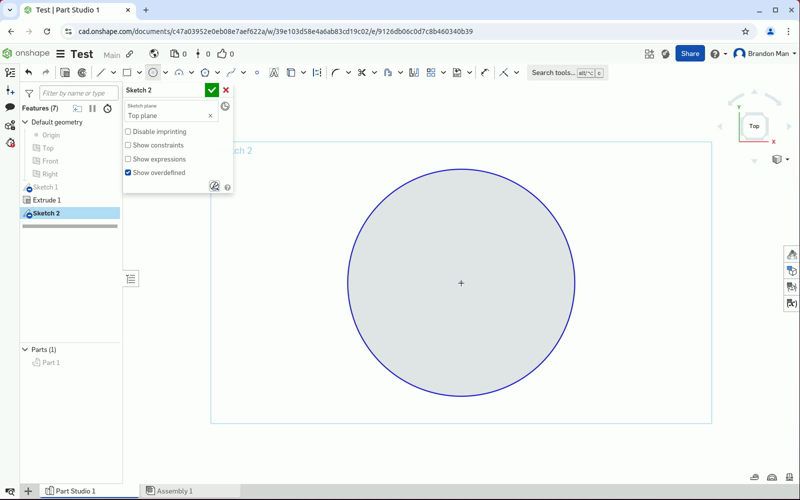
mouse_move(522, 282)
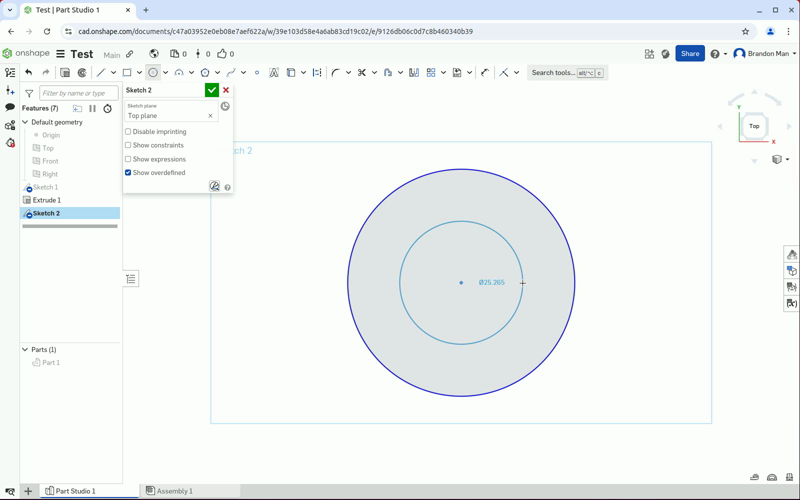
click(522, 282)
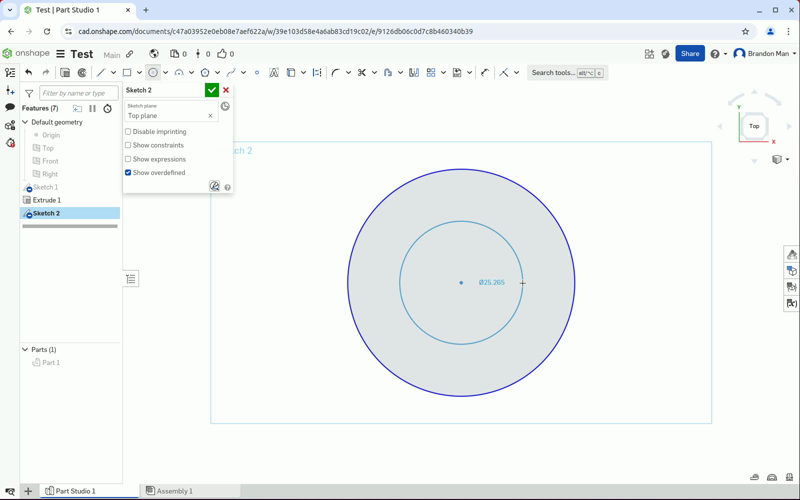
key(esc)
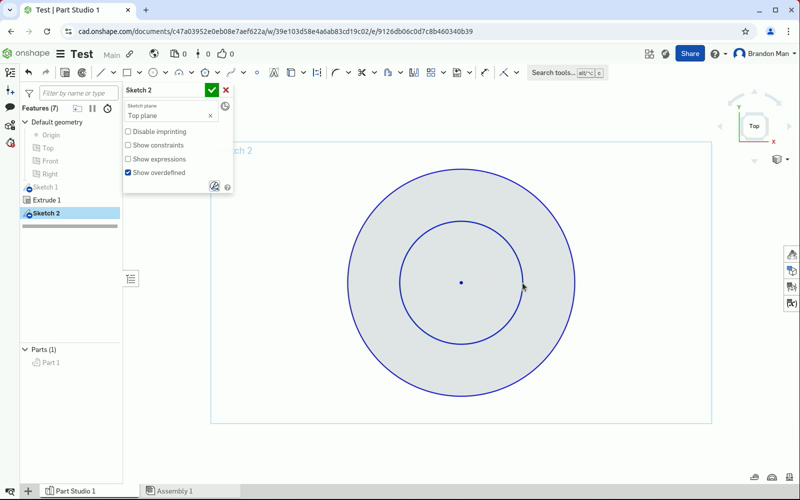
mouse_move(376, 244)
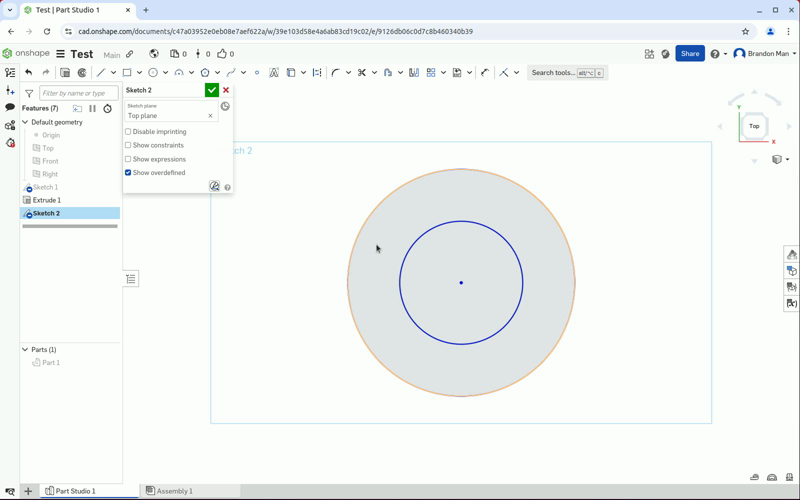
click(376, 244)
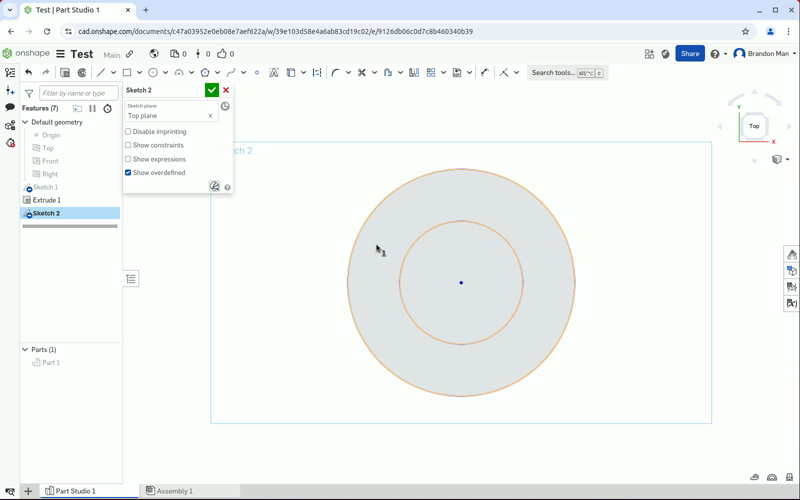
mouse_move(73, 352)
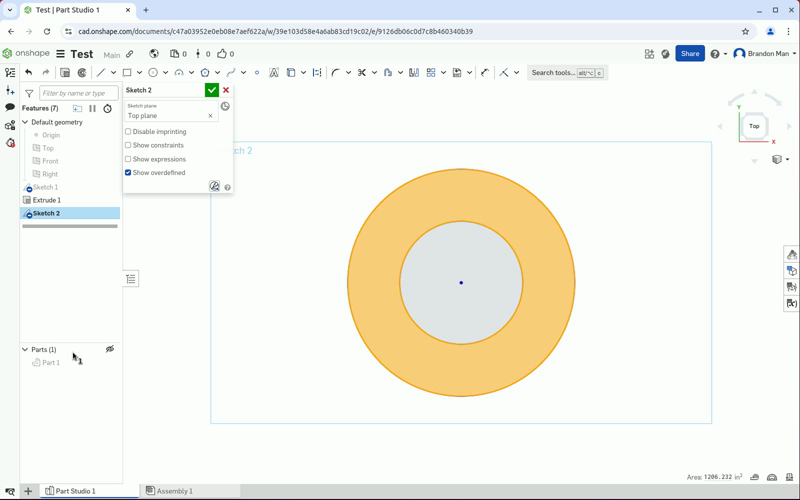
key(shift+y)
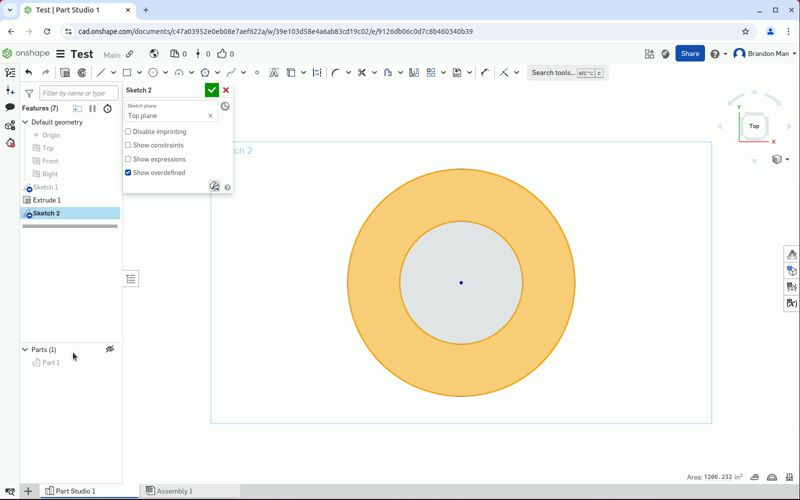
key(shift+e)
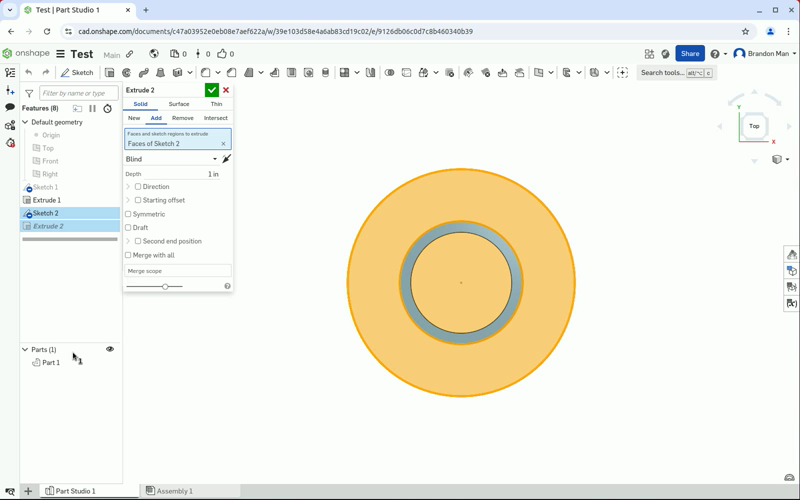
mouse_move(143, 106)
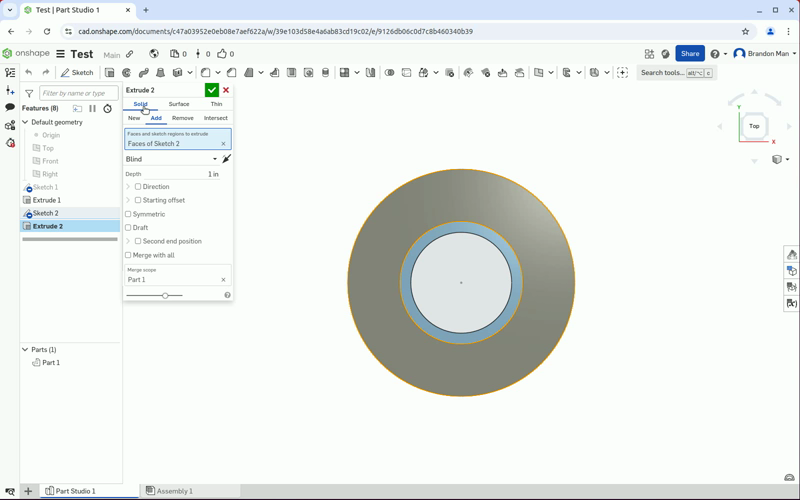
click(143, 106)
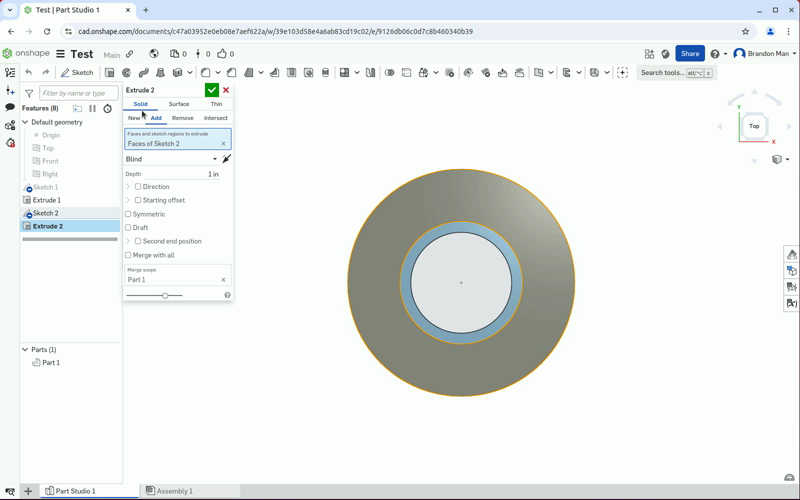
mouse_move(137, 120)
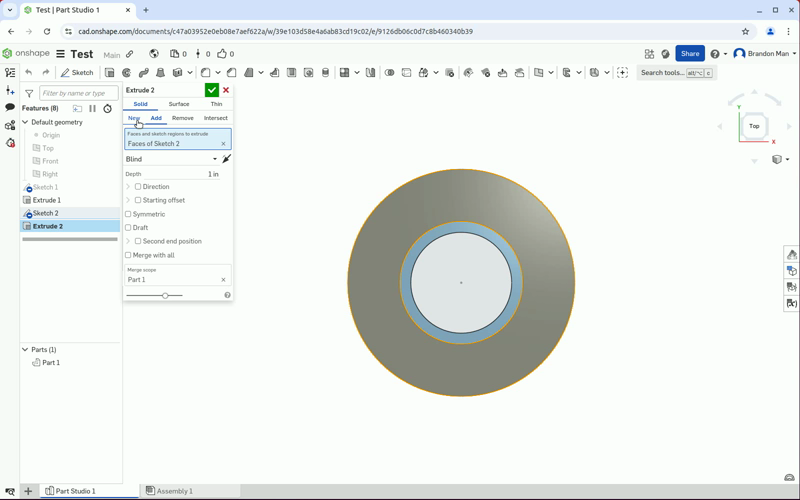
click(137, 120)
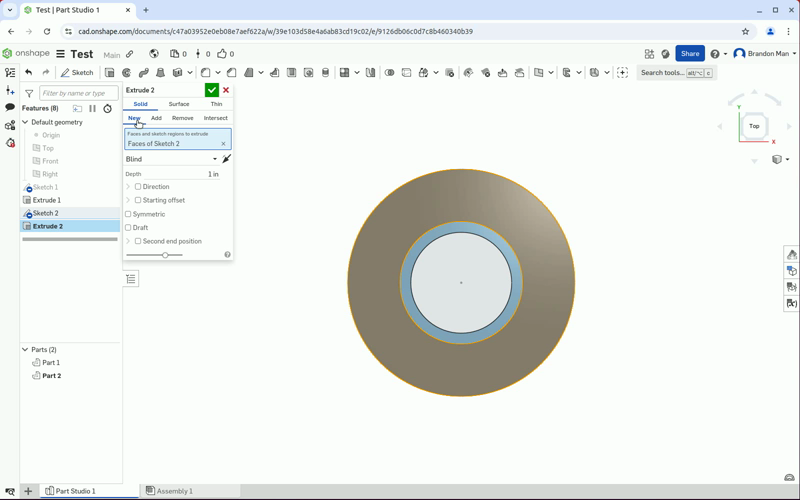
key(tab, 4)
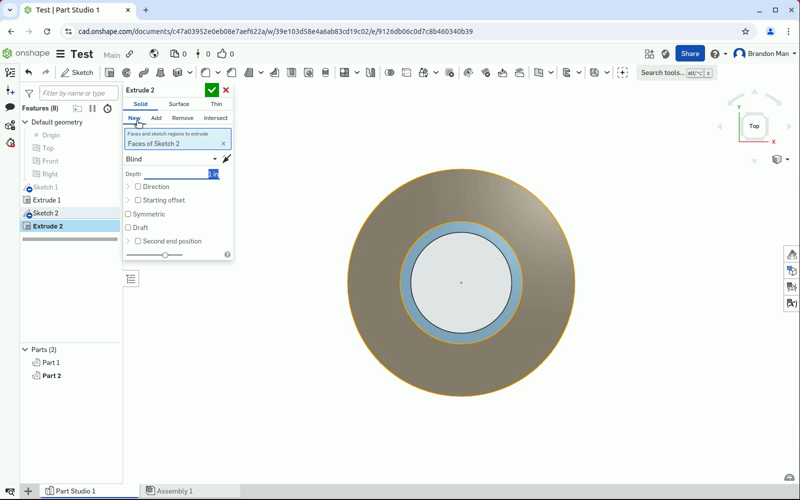
text(0.481)
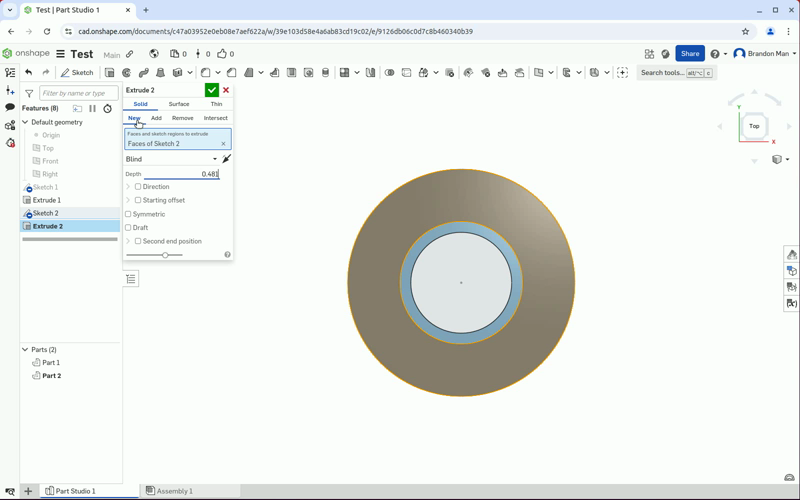
key(enter)
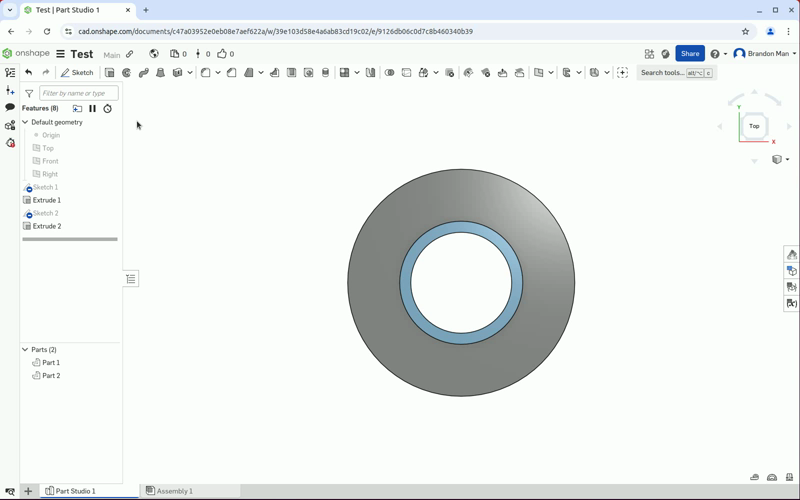
key(shift+h)
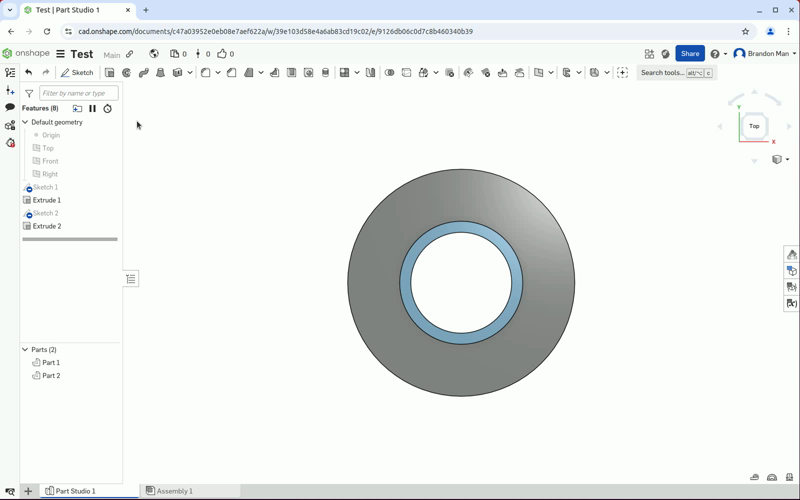
key(shift+h)
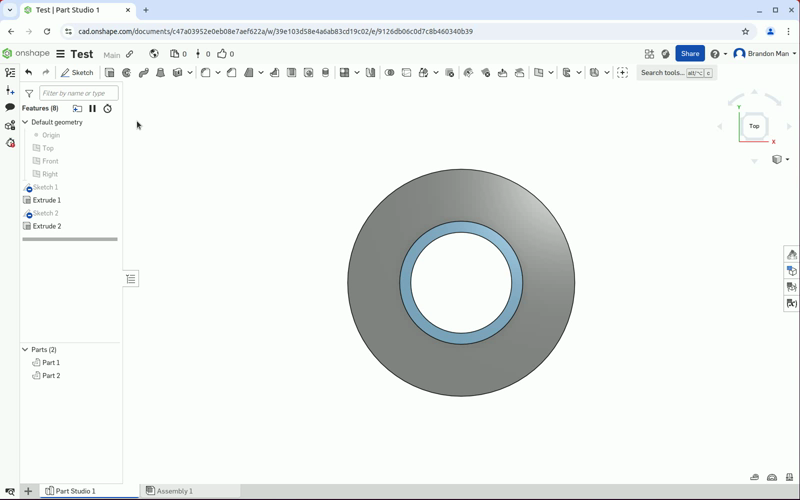
mouse_move(73, 189)
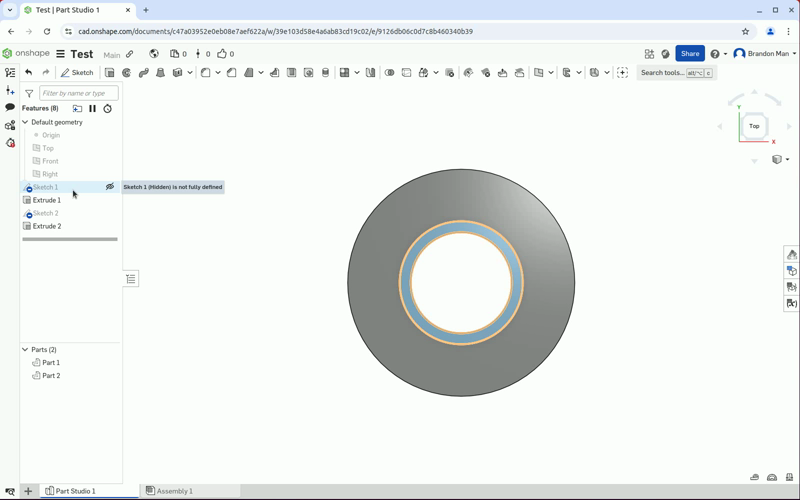
click(73, 189)
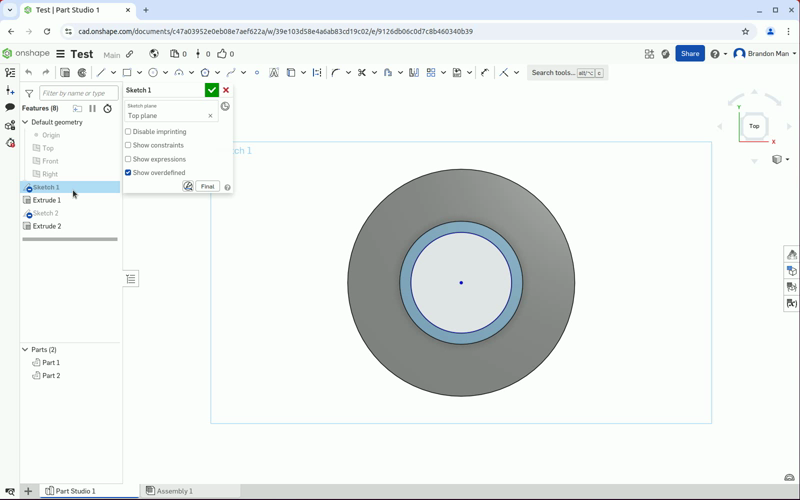
mouse_move(229, 92)
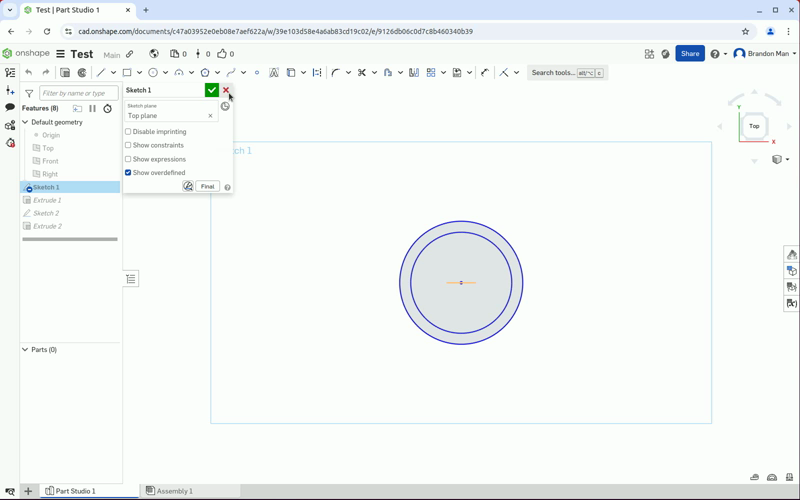
click(229, 92)
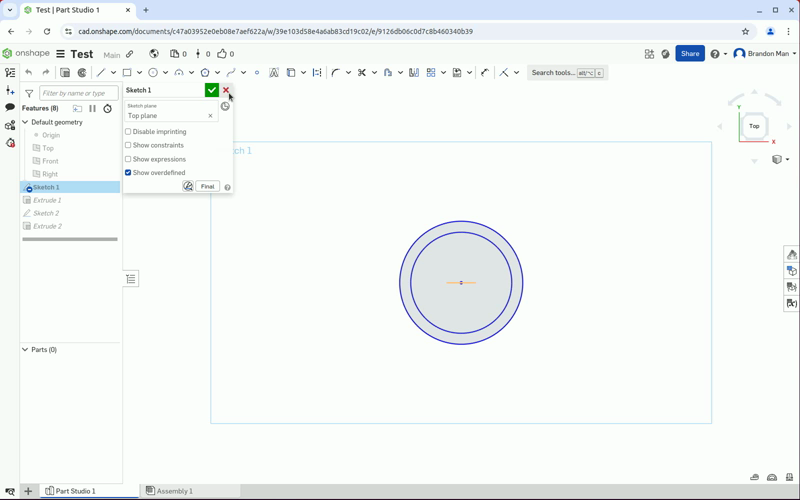
key(shift+s)
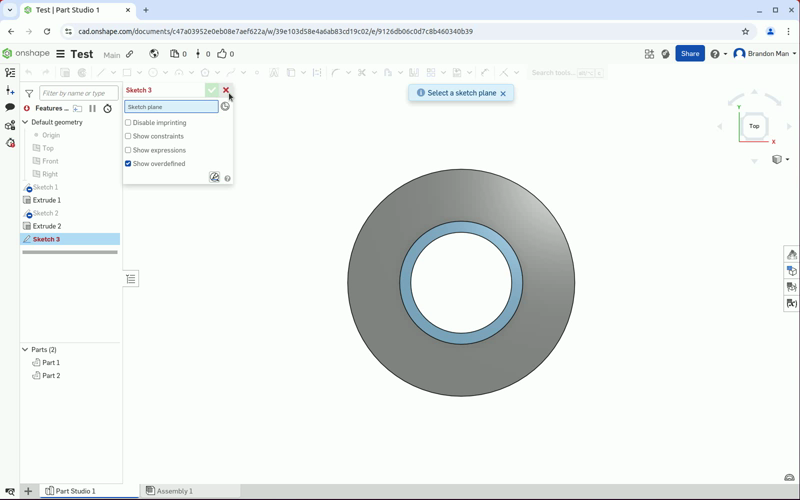
mouse_move(73, 150)
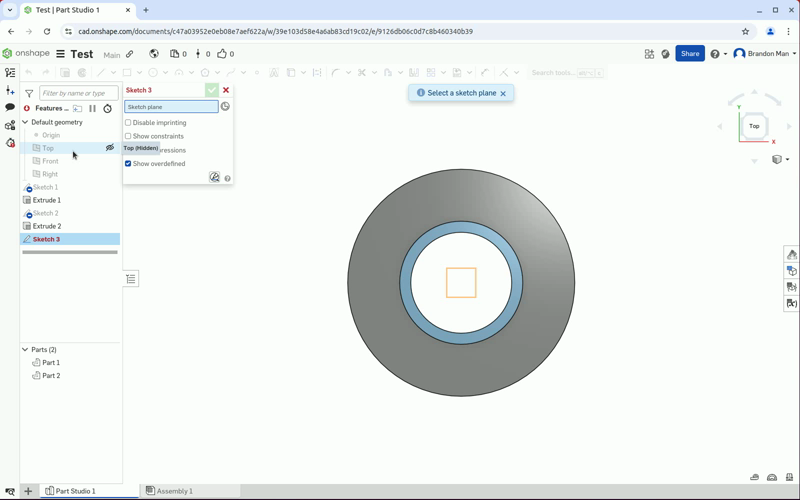
click(73, 150)
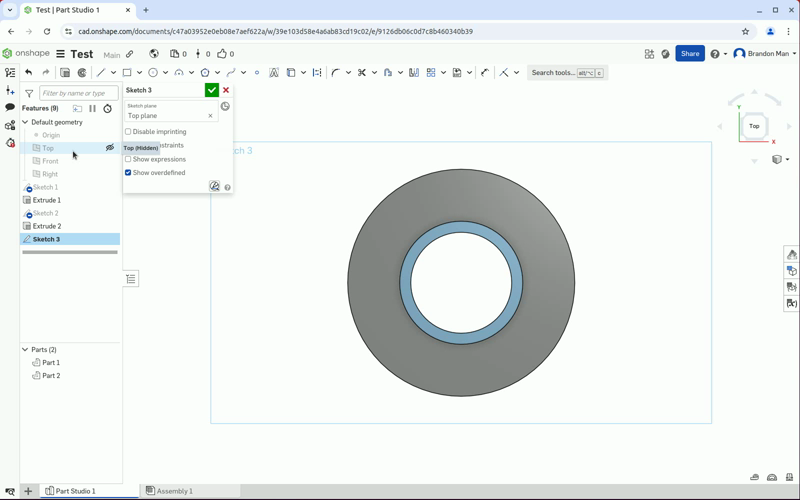
mouse_move(73, 352)
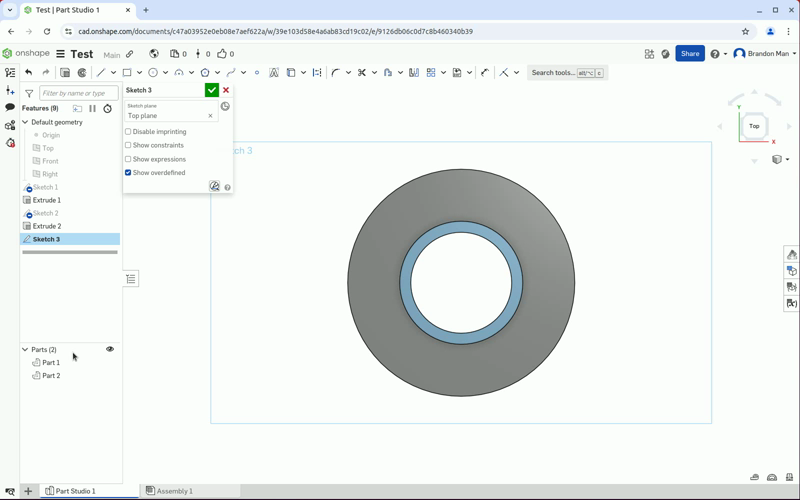
key(y)
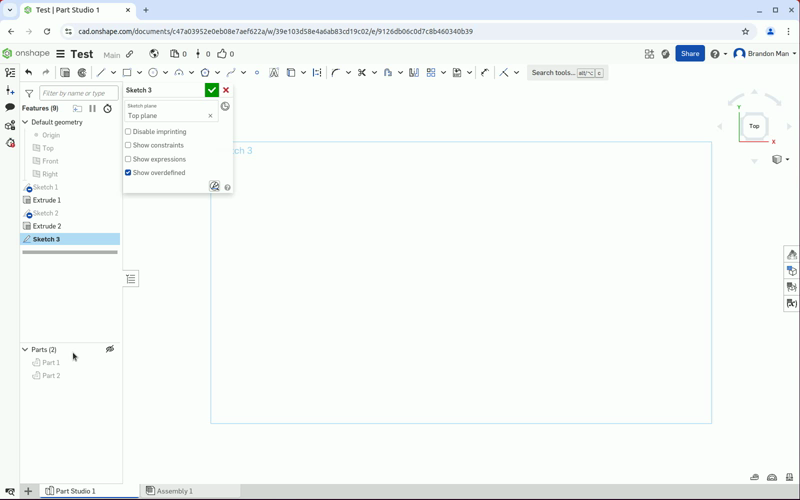
key(c)
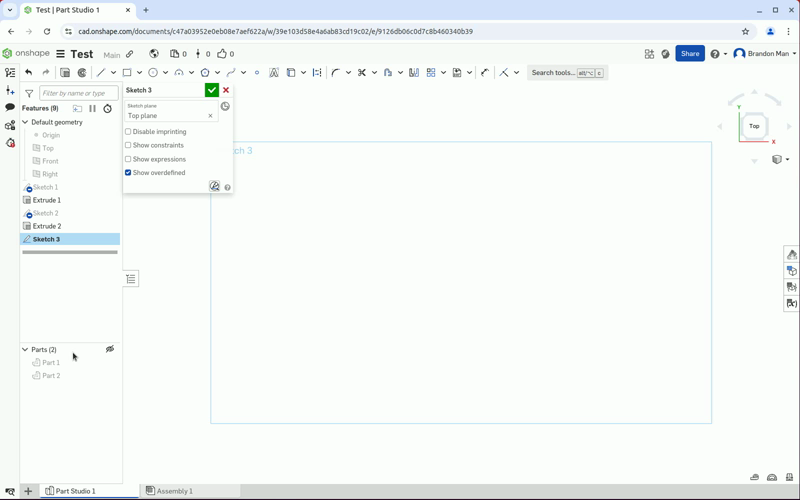
key_down(shift)
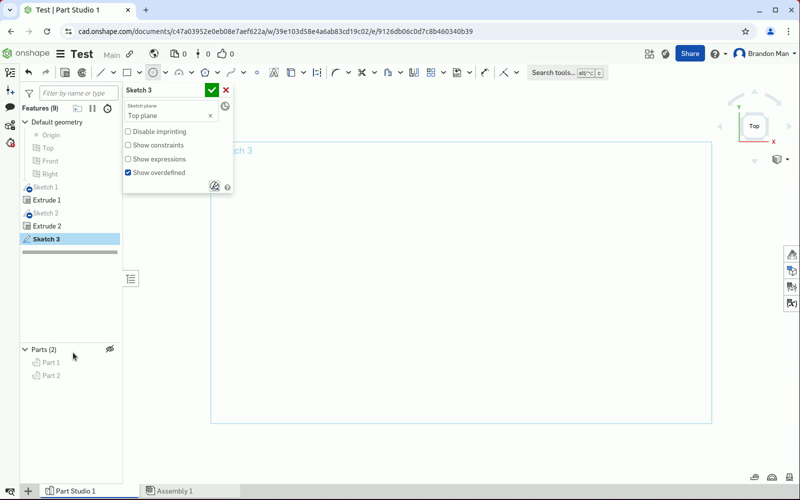
mouse_move(461, 282)
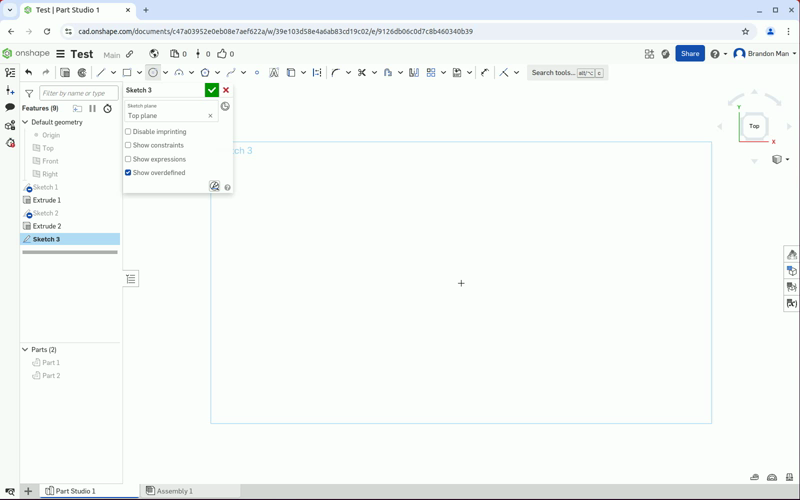
click(461, 282)
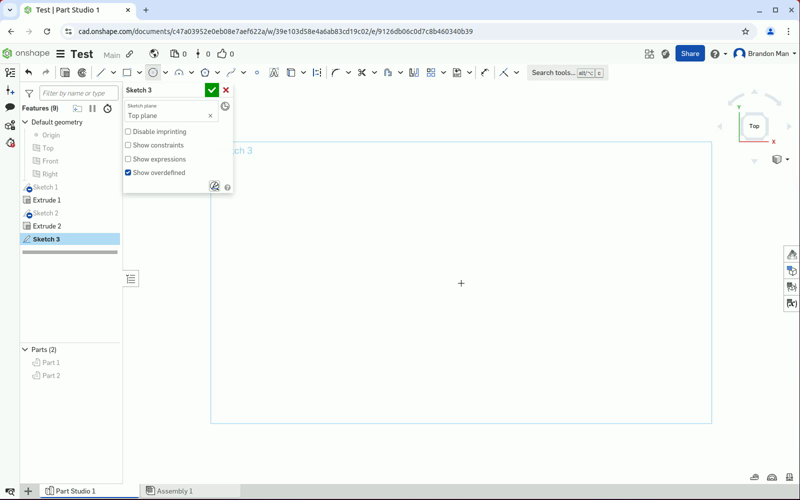
key_up(shift)
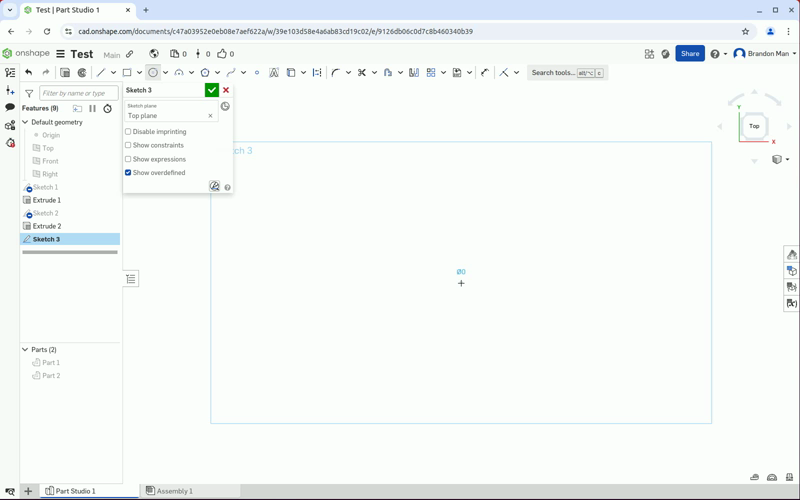
mouse_move(574, 282)
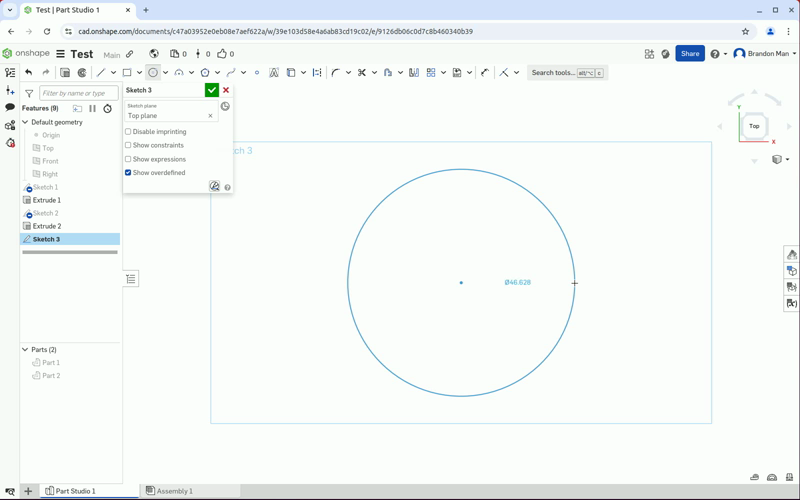
click(574, 282)
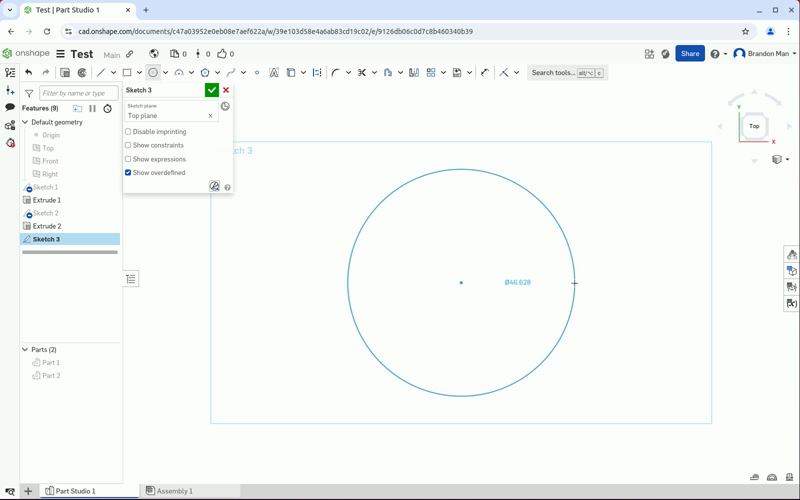
key(esc)
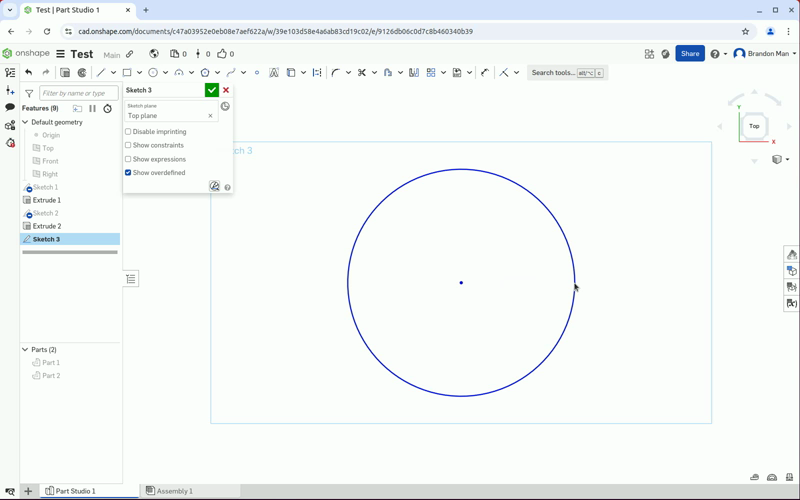
key(c)
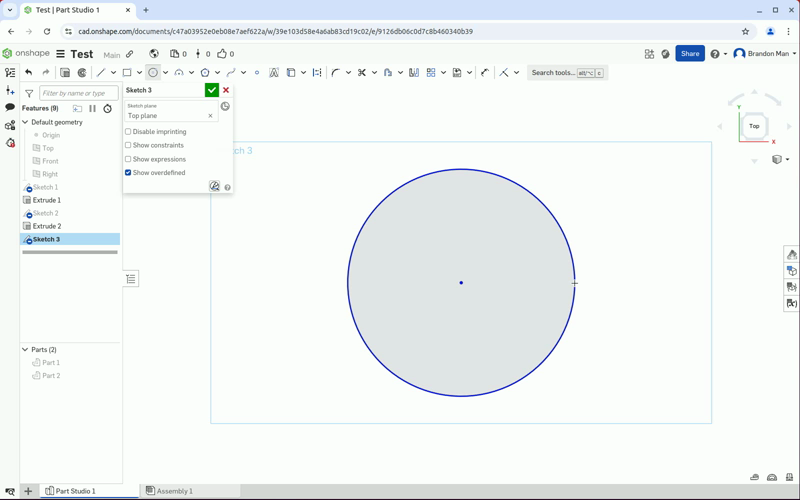
key_down(shift)
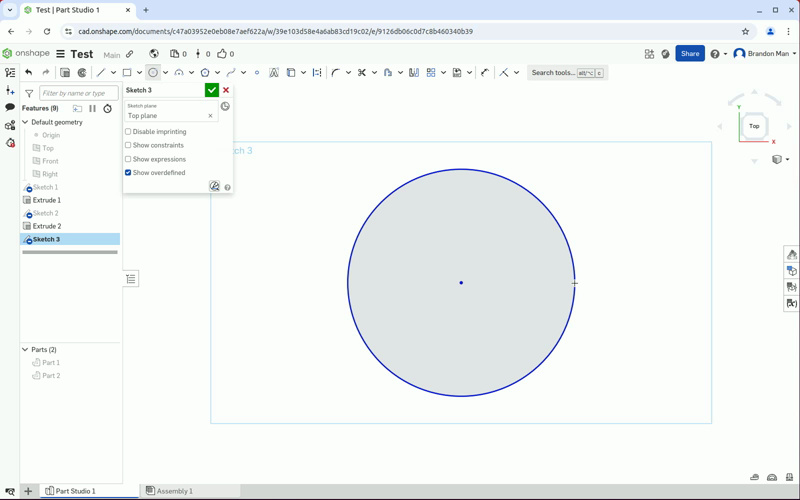
mouse_move(461, 282)
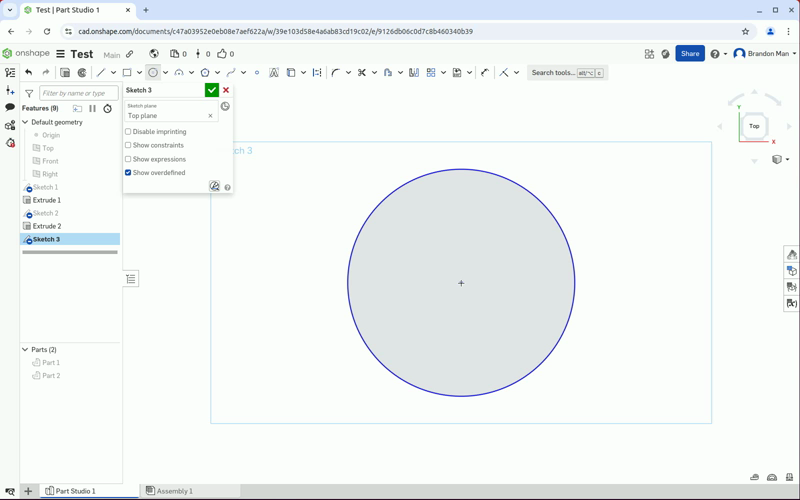
click(461, 282)
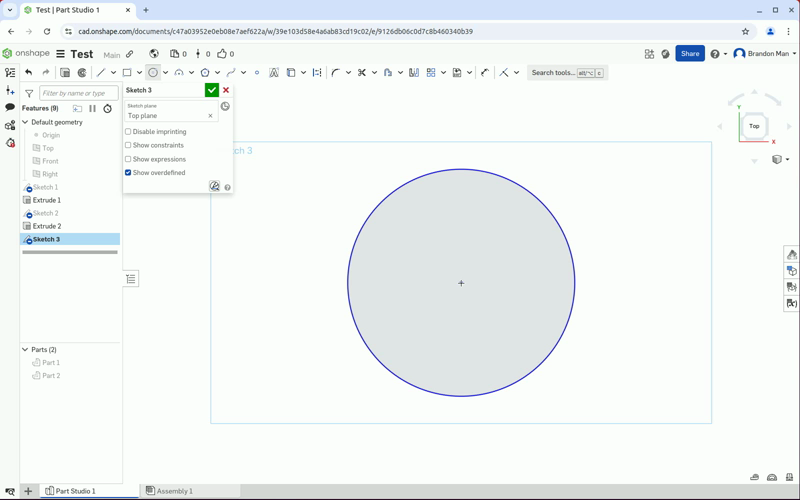
key_up(shift)
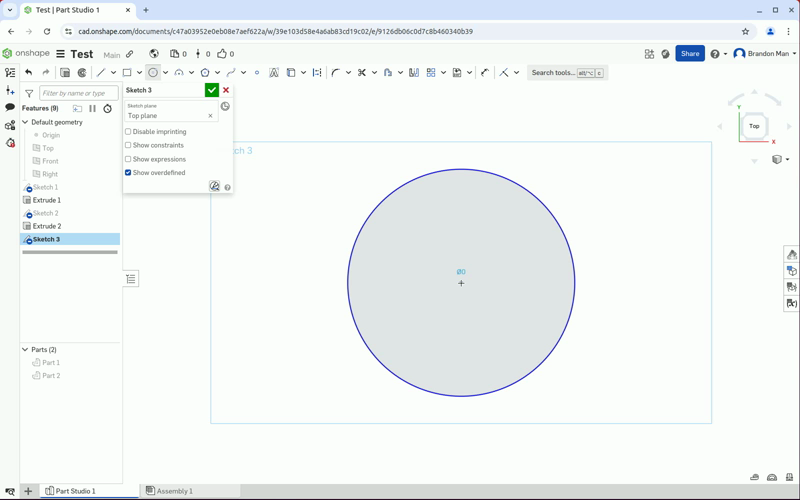
mouse_move(522, 282)
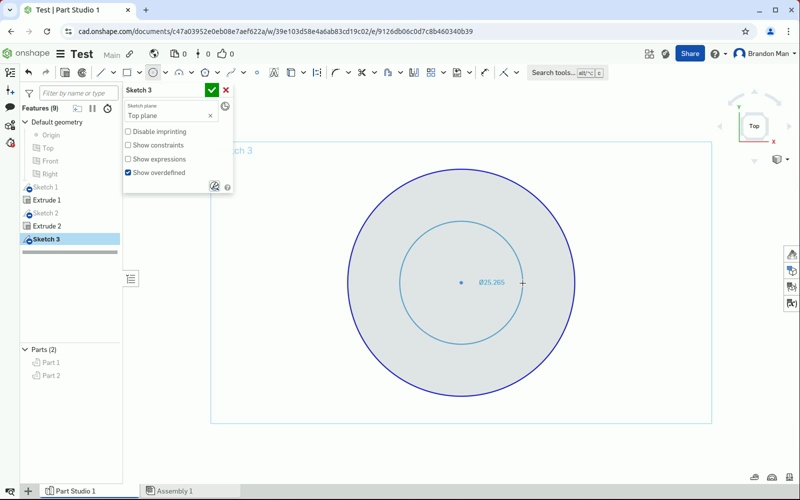
click(522, 282)
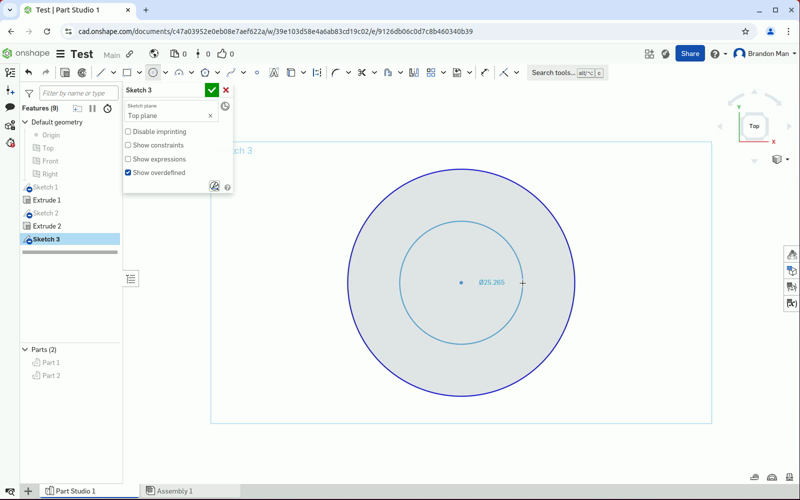
key(esc)
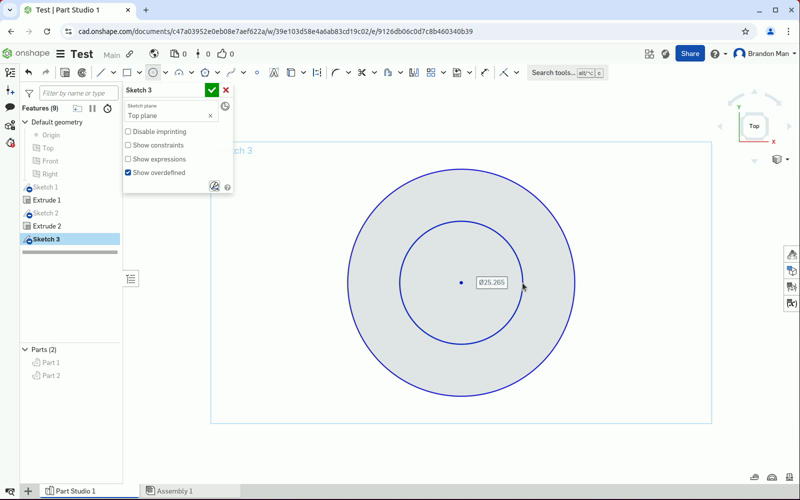
mouse_move(512, 356)
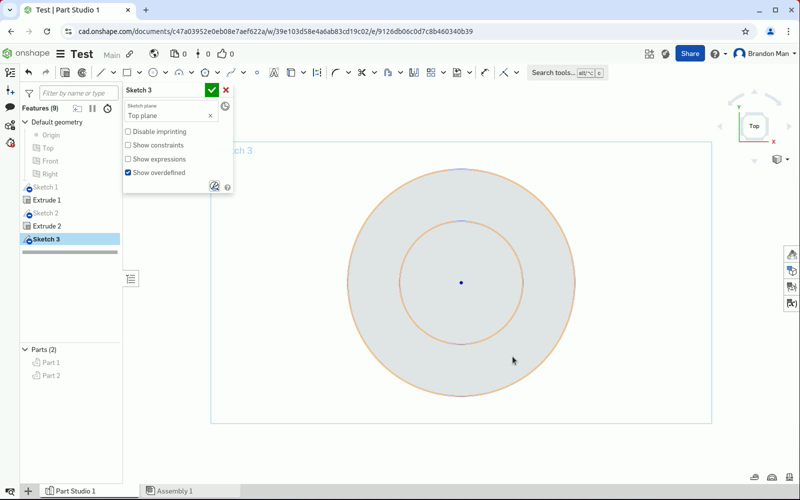
click(512, 356)
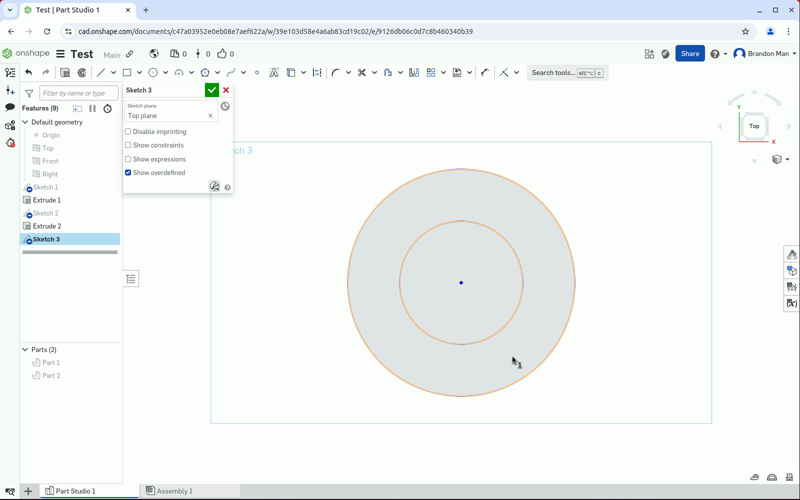
mouse_move(73, 352)
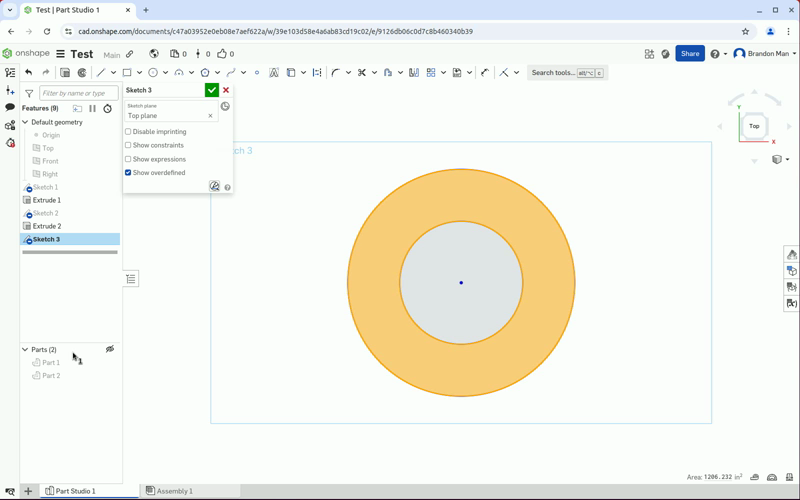
key(shift+y)
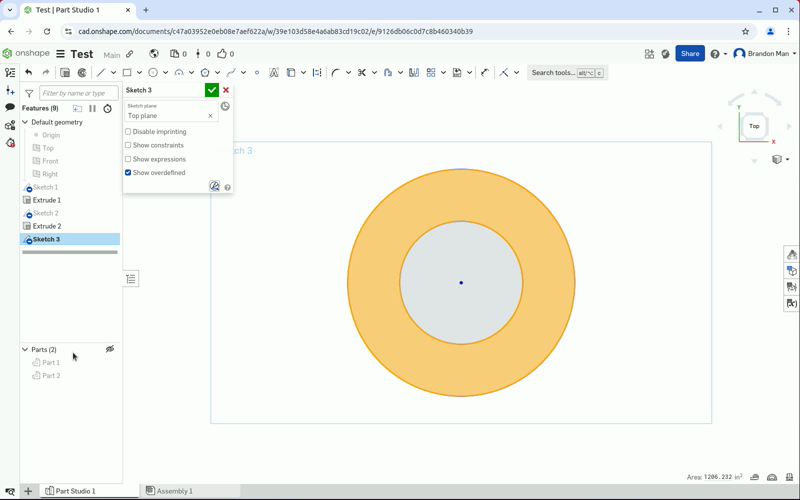
key(shift+e)
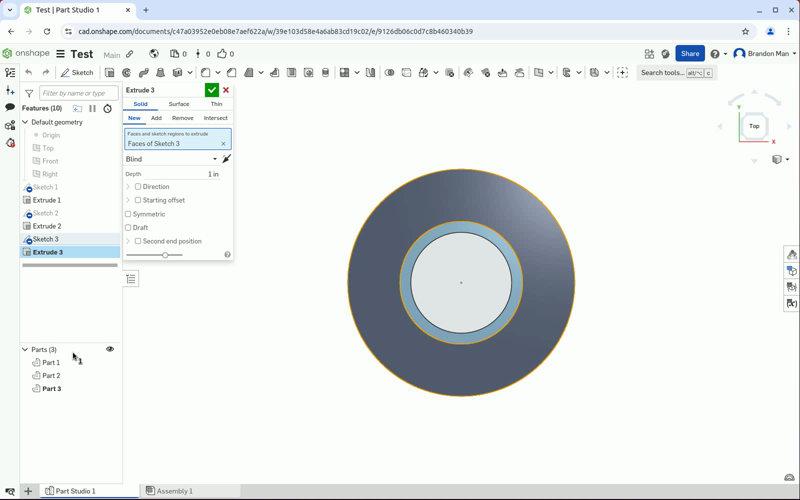
mouse_move(143, 106)
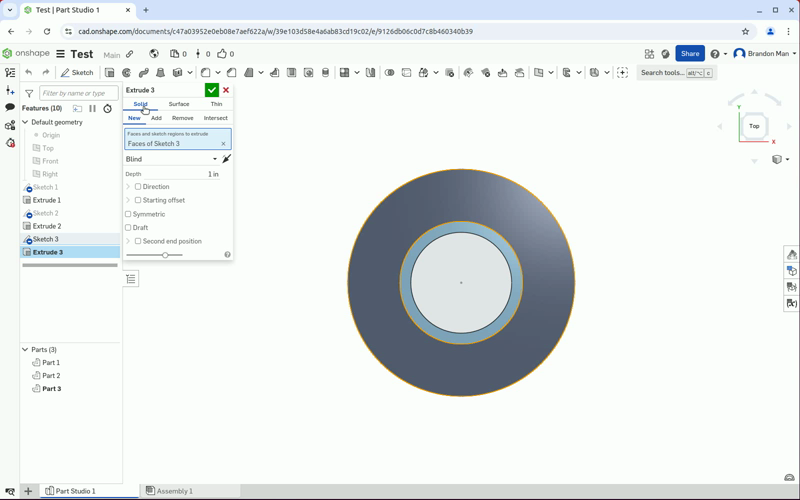
click(143, 106)
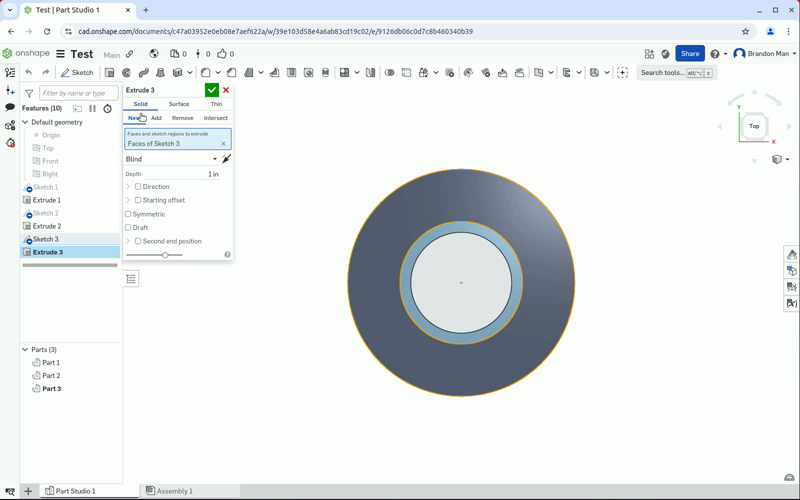
mouse_move(137, 120)
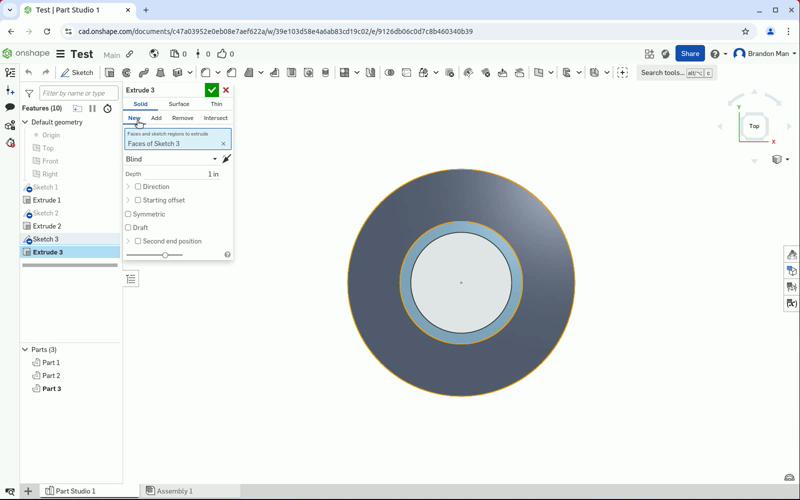
click(137, 120)
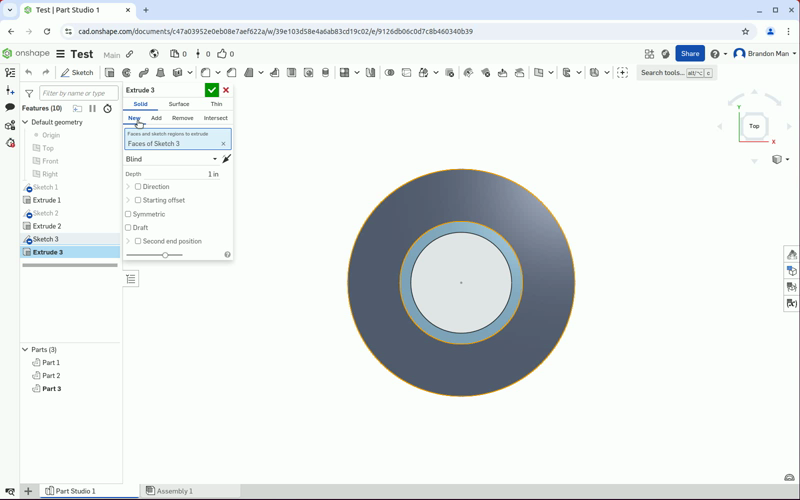
key(tab, 4)
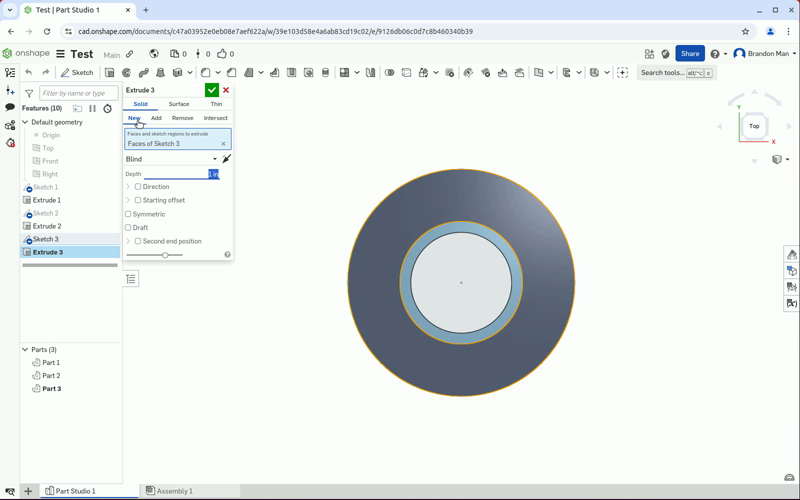
text(5.296)
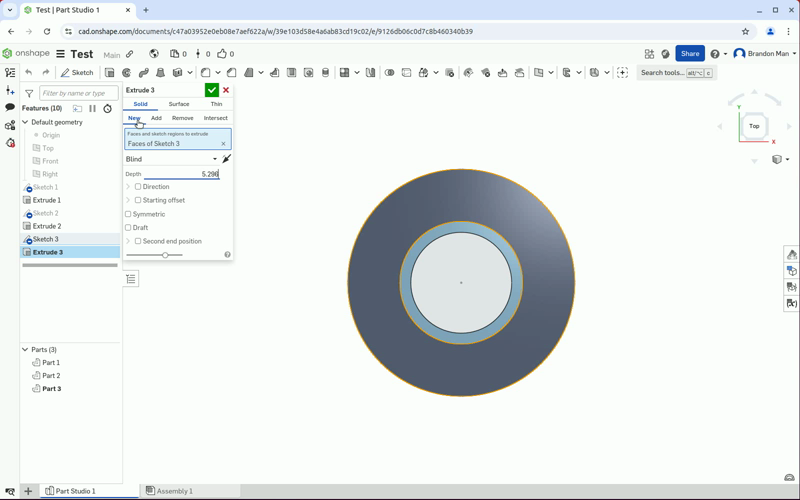
key(tab, 3)
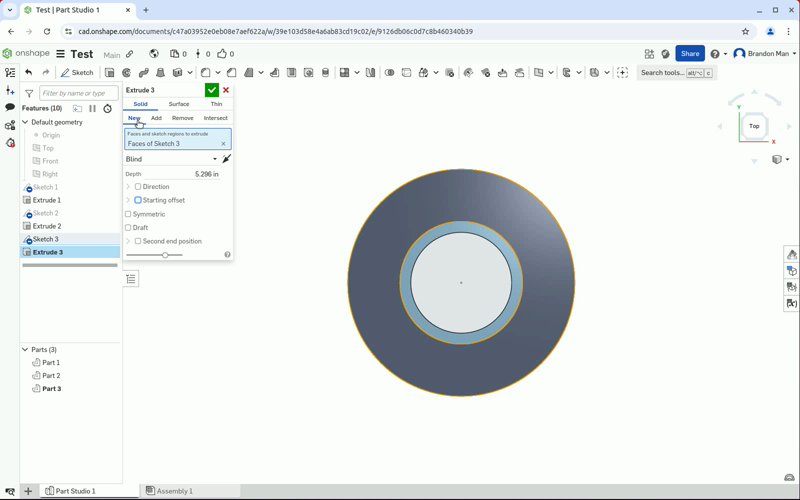
key(tab, 2)
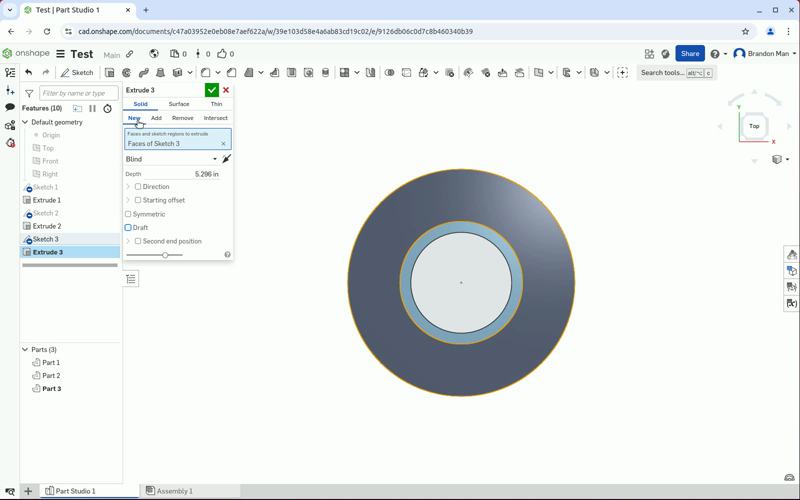
key(space)
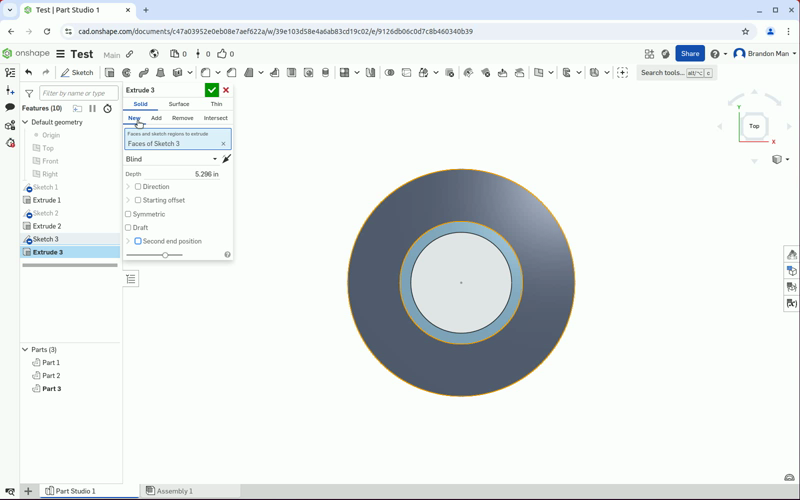
key(tab, 3)
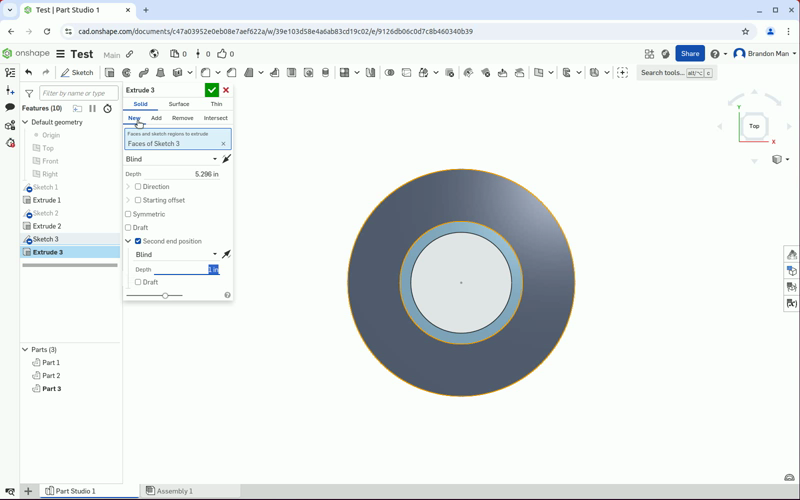
text(4.814)
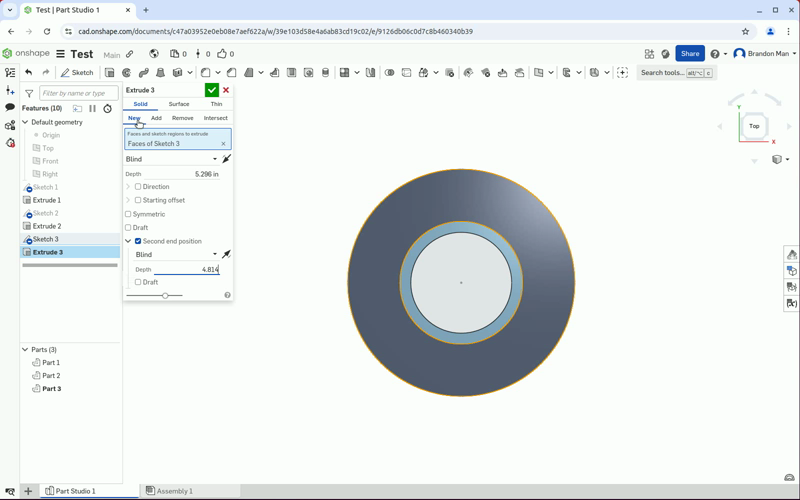
key(enter)
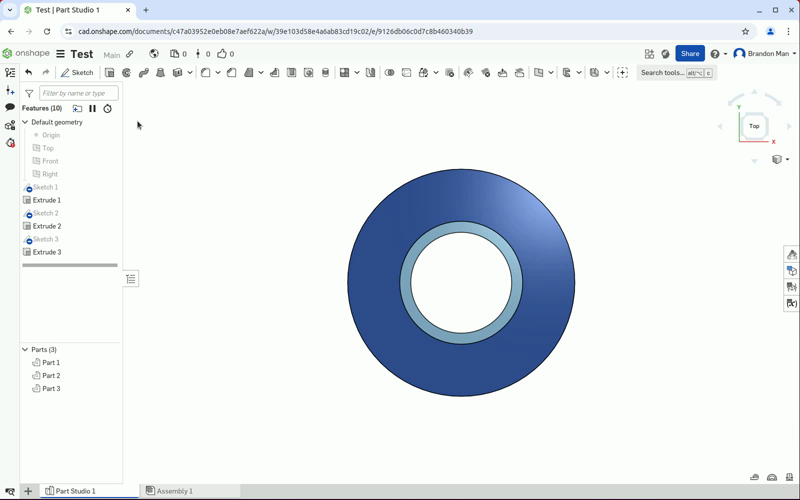
key(shift+h)
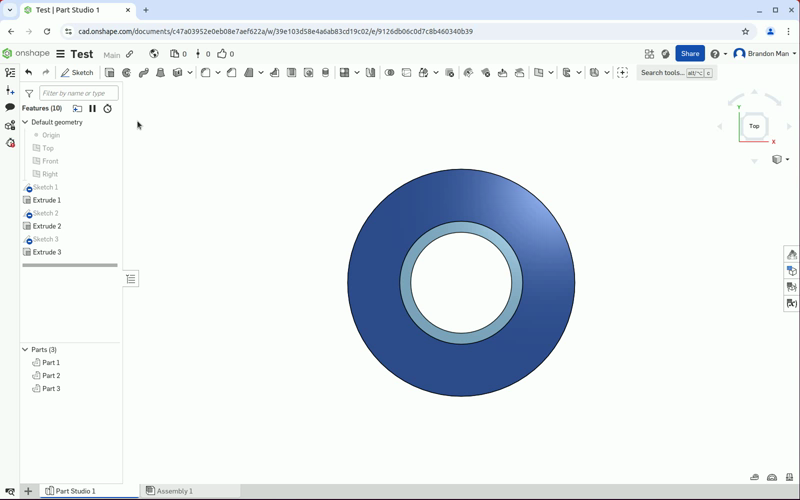
key(shift+h)
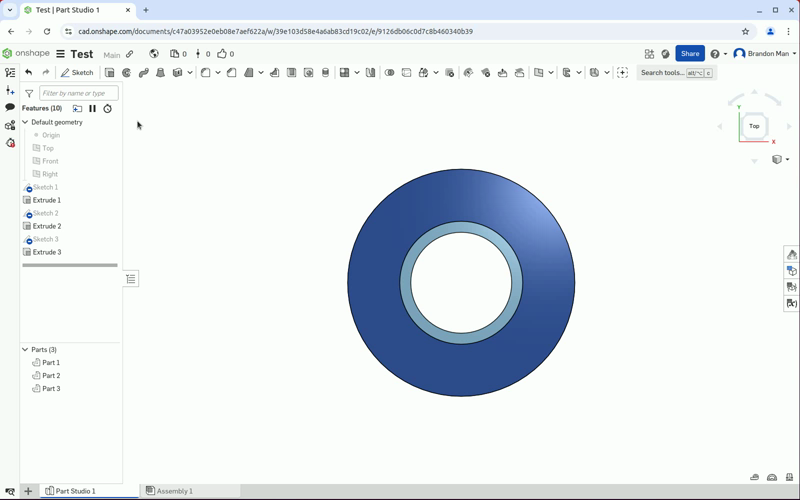
mouse_move(73, 189)
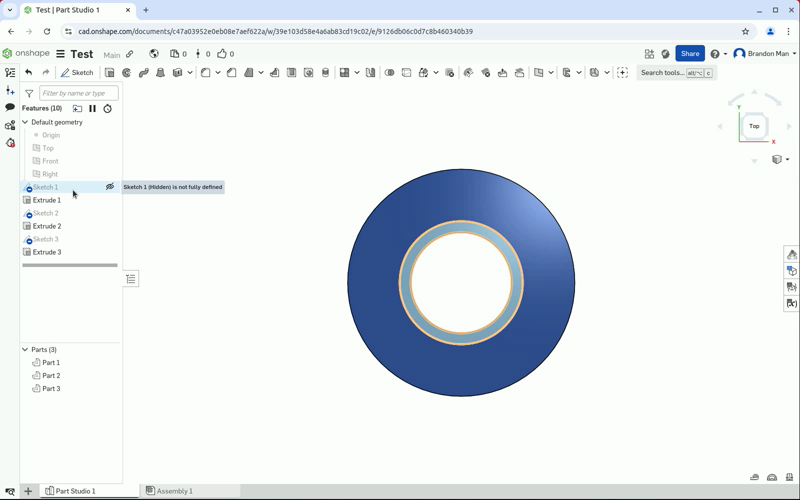
click(73, 189)
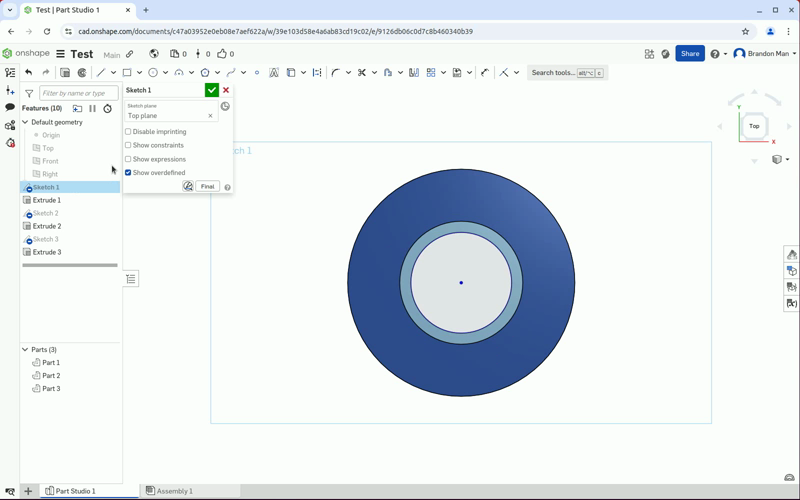
mouse_move(229, 92)
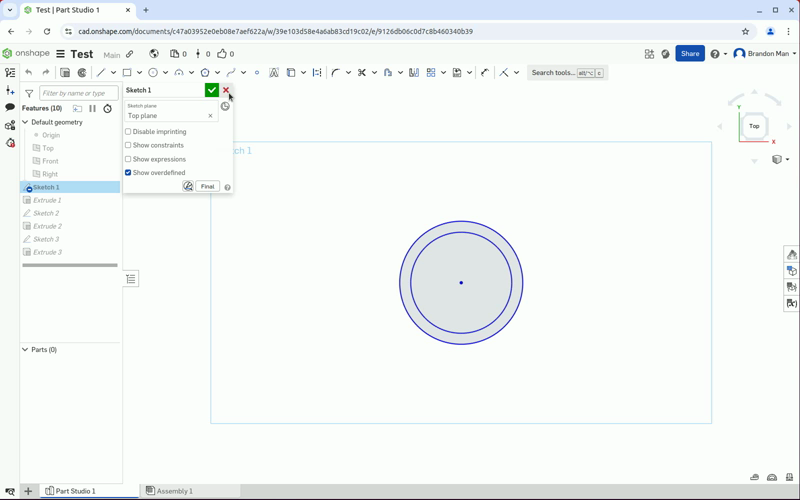
click(229, 92)
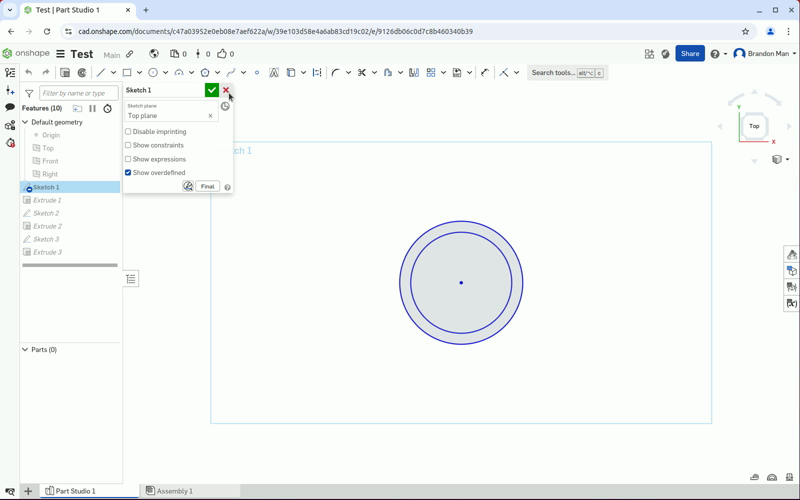
key(shift+s)
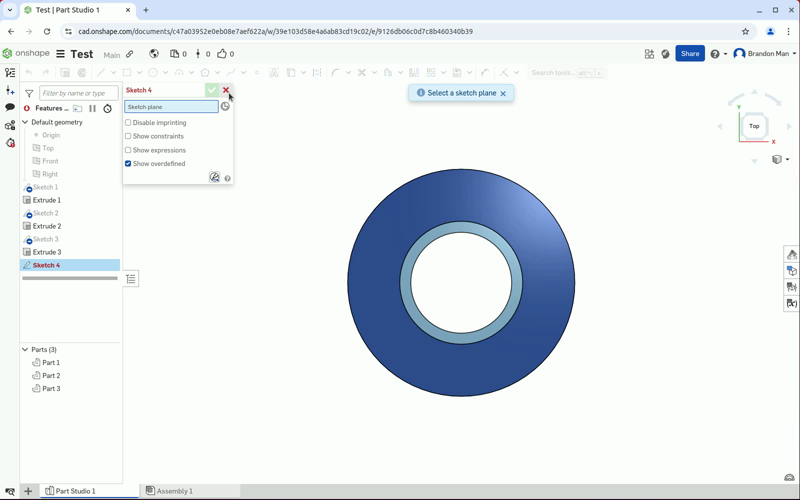
mouse_move(73, 150)
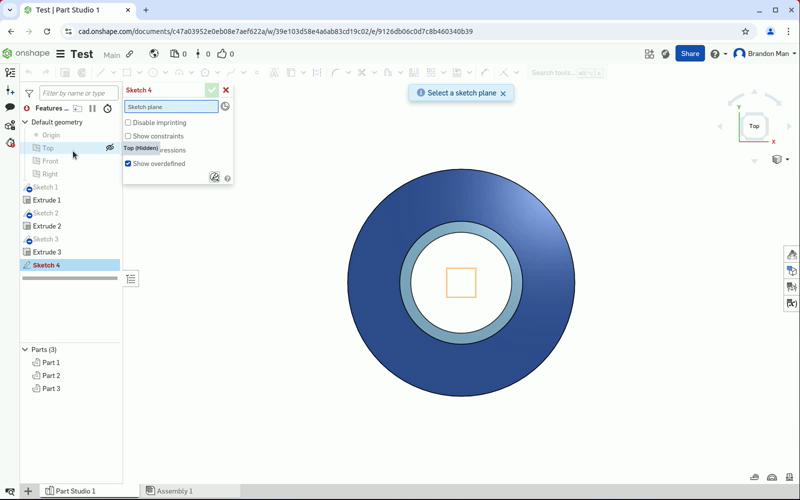
click(73, 150)
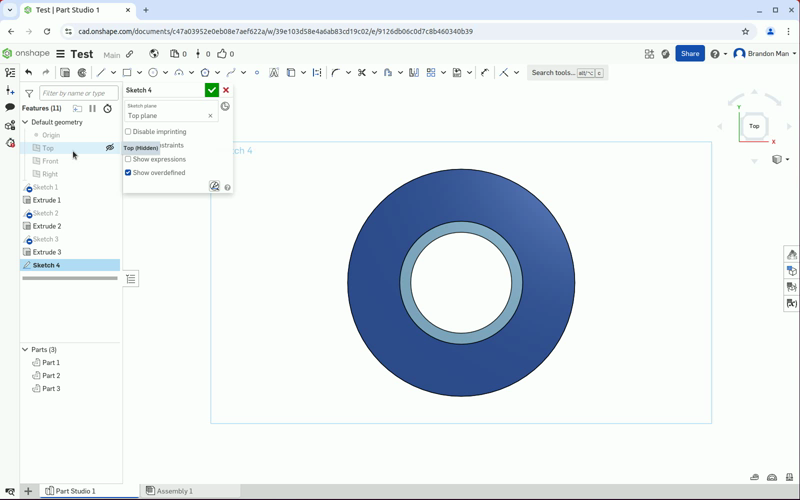
mouse_move(73, 352)
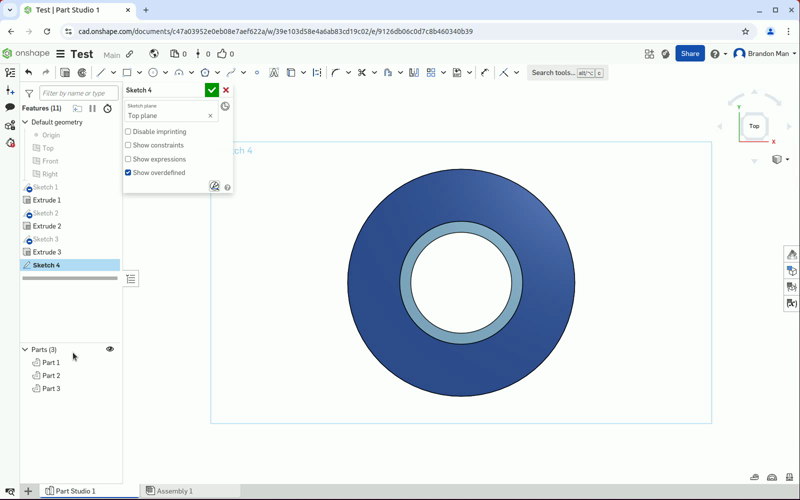
key(y)
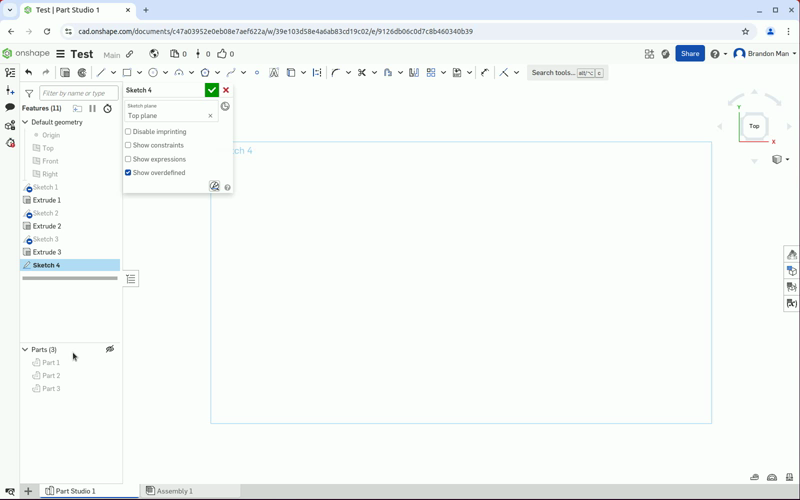
key(c)
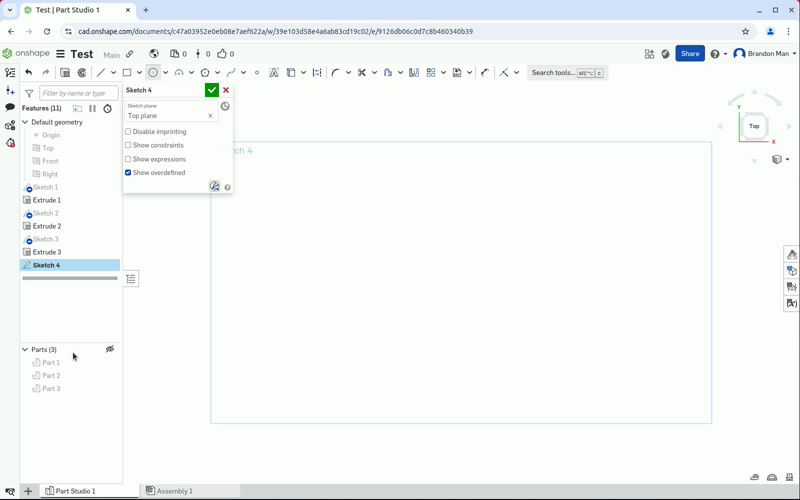
key_down(shift)
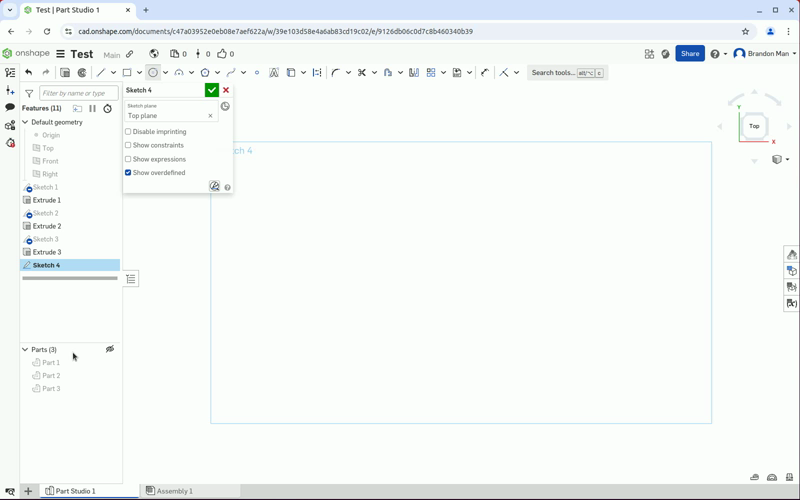
mouse_move(461, 282)
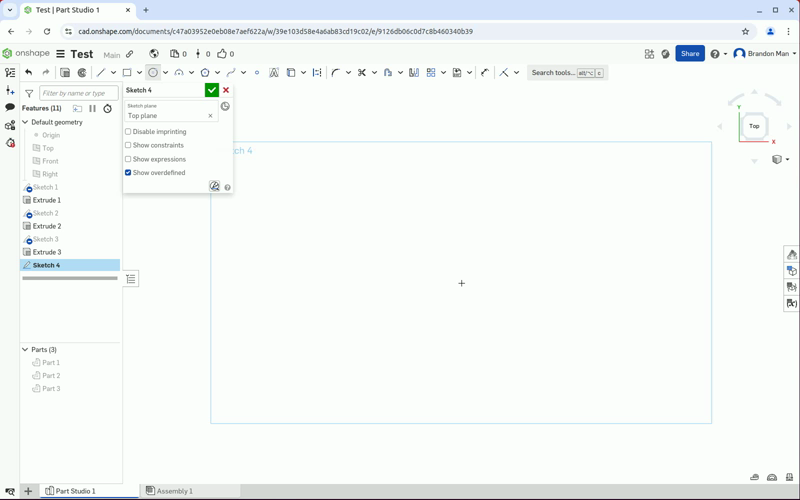
click(461, 282)
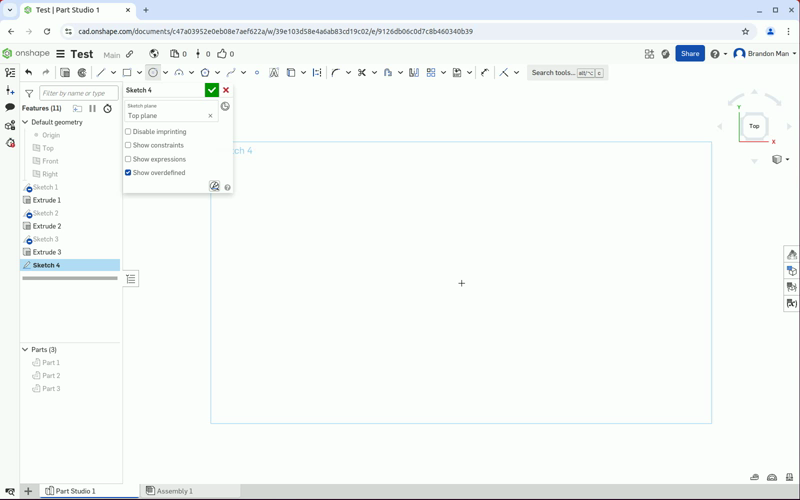
key_up(shift)
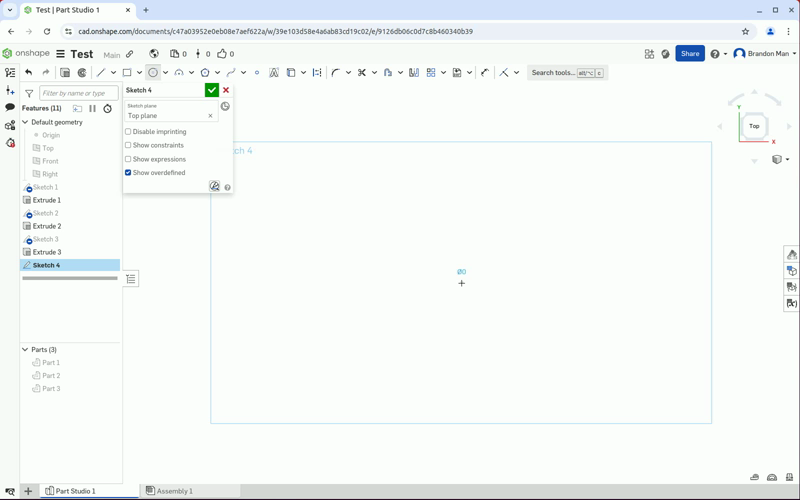
mouse_move(512, 282)
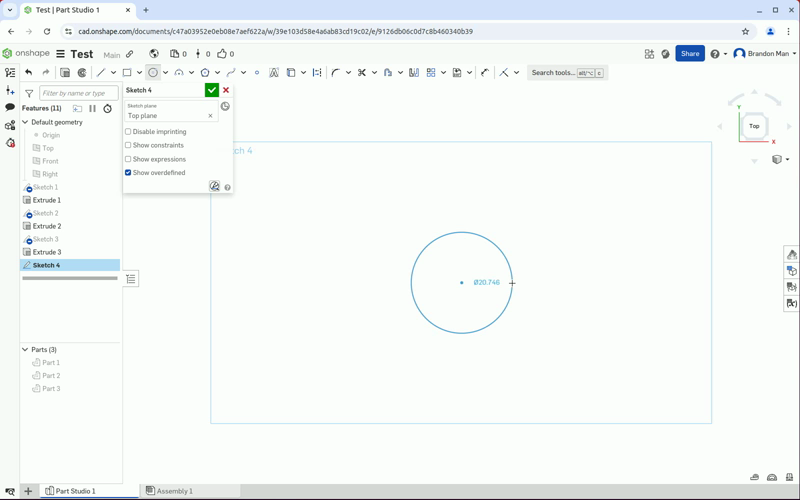
click(512, 282)
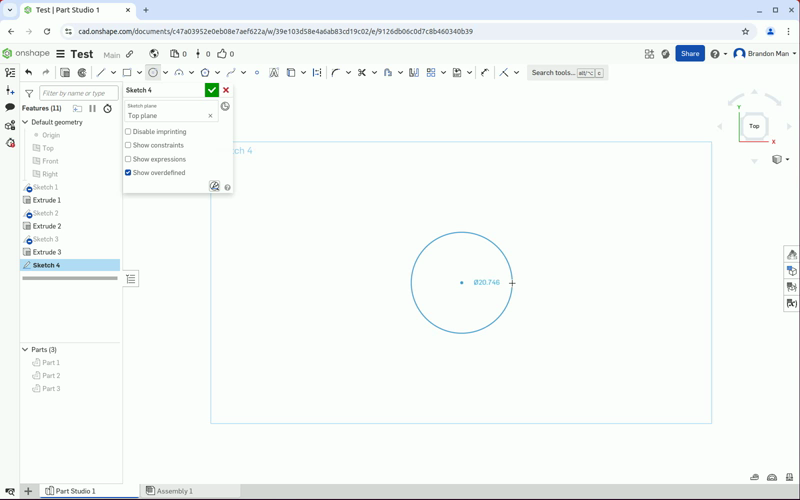
key(esc)
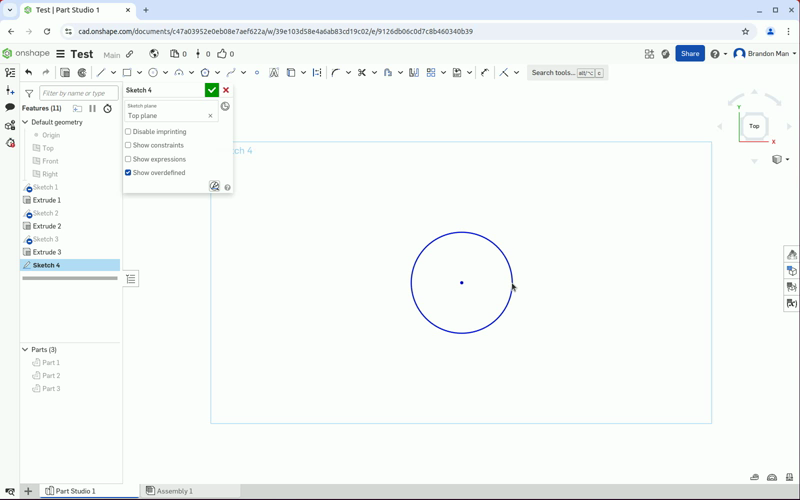
mouse_move(485, 307)
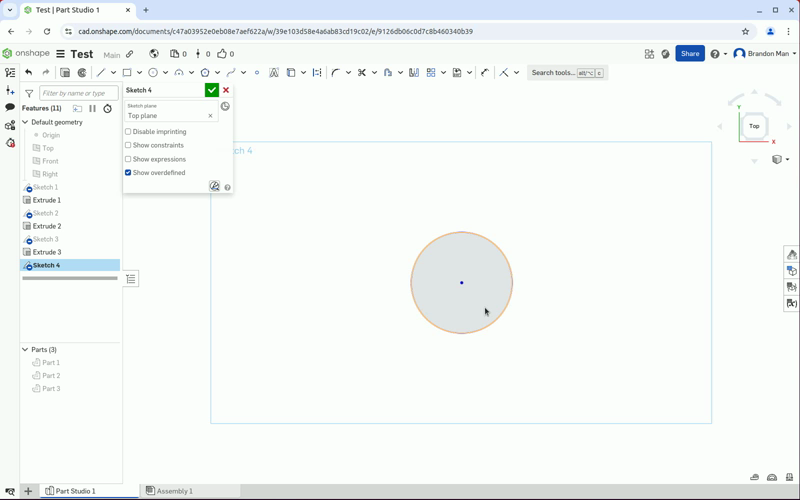
click(485, 307)
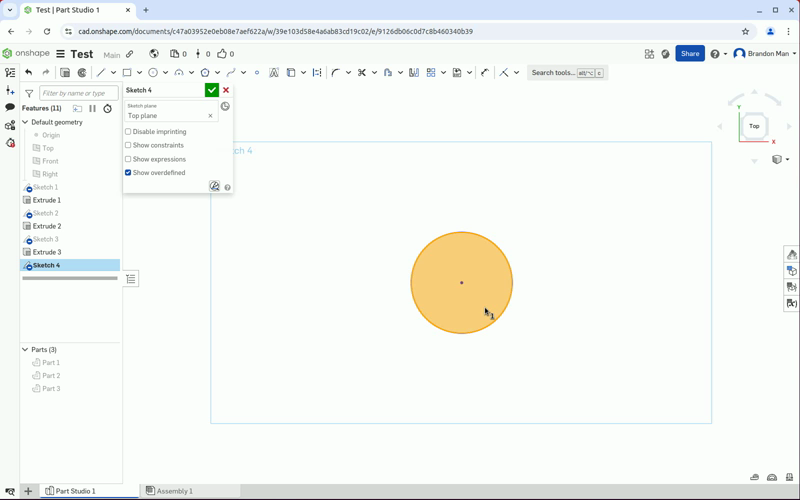
mouse_move(73, 352)
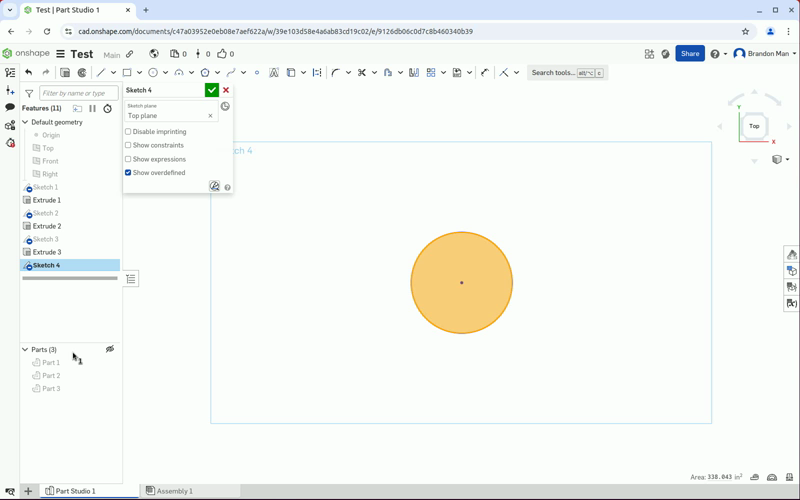
key(shift+y)
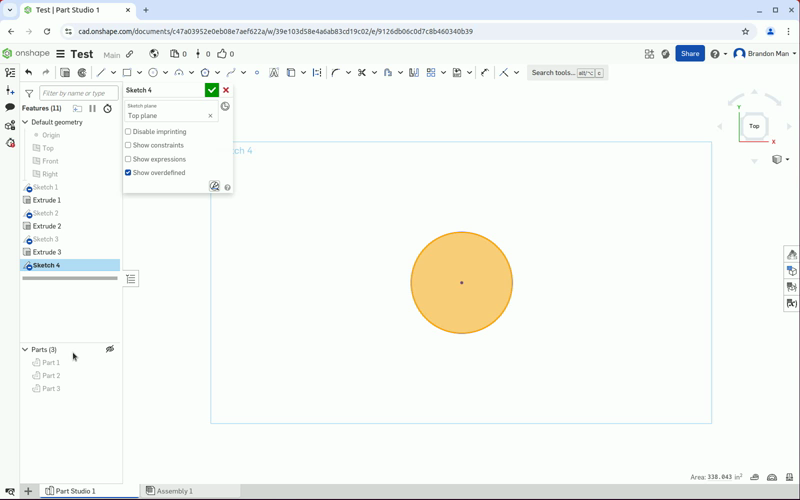
key(shift+e)
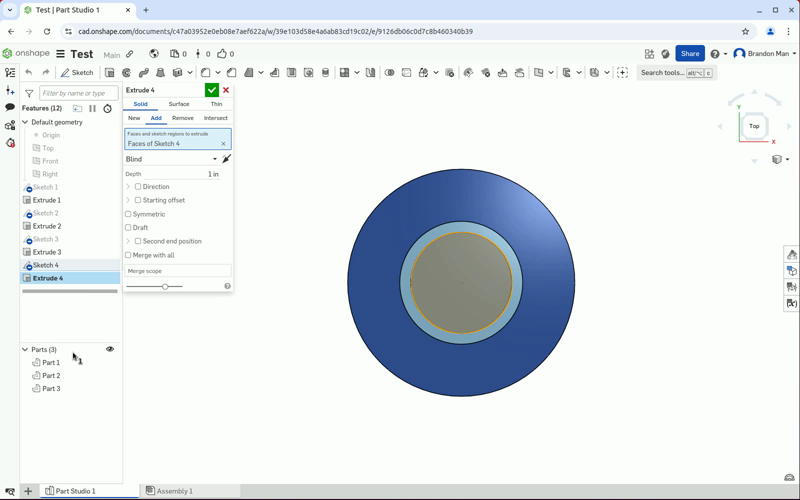
mouse_move(143, 106)
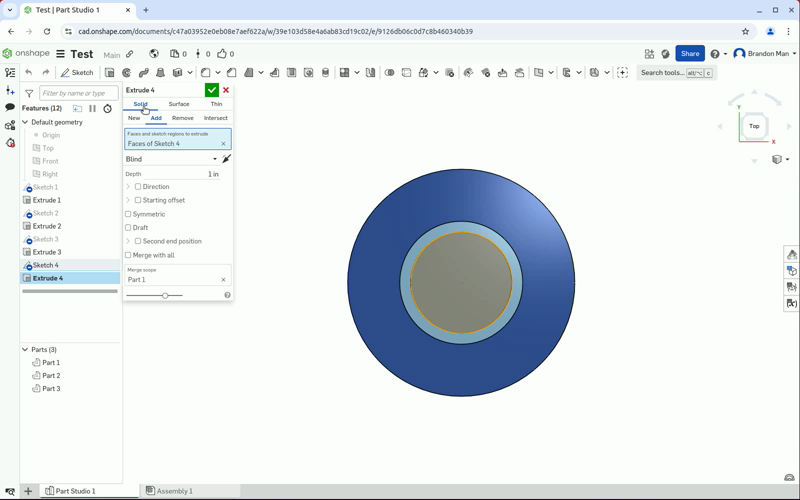
click(143, 106)
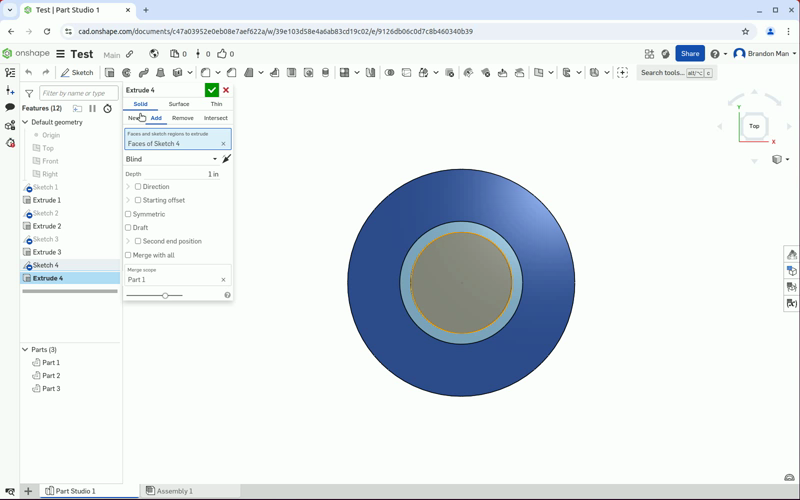
mouse_move(137, 120)
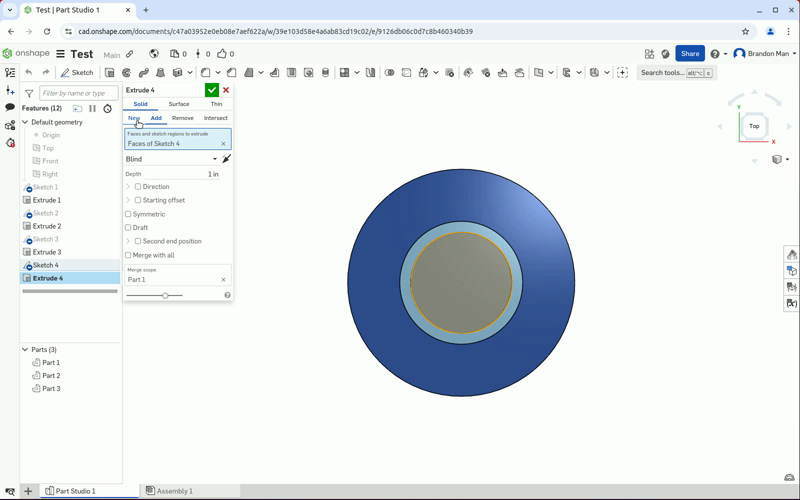
click(137, 120)
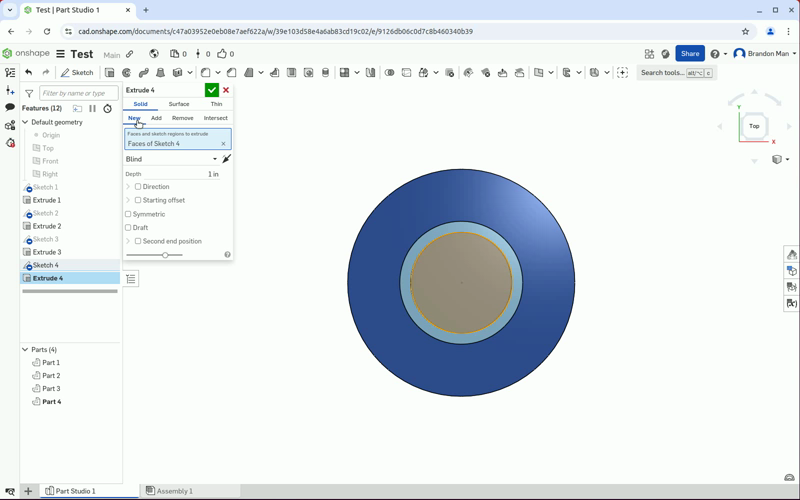
key(tab, 4)
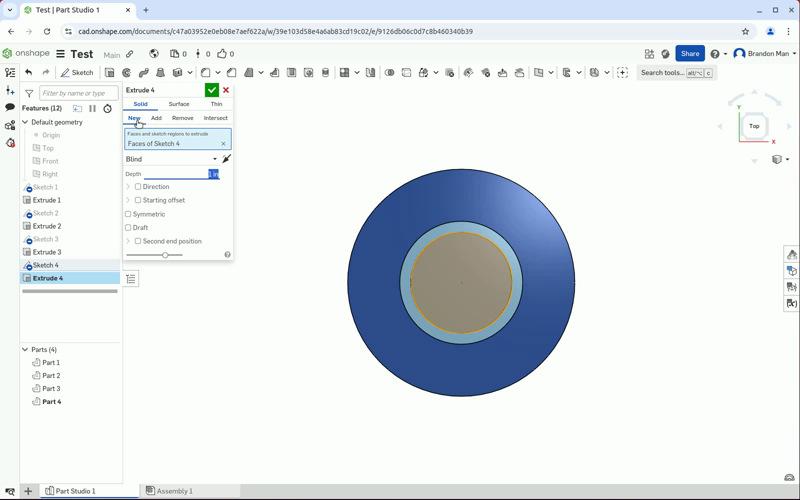
text(5.296)
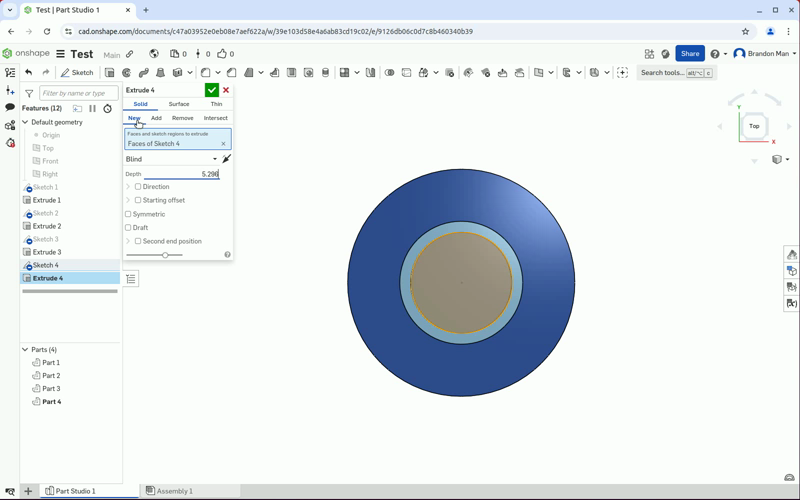
key(tab, 3)
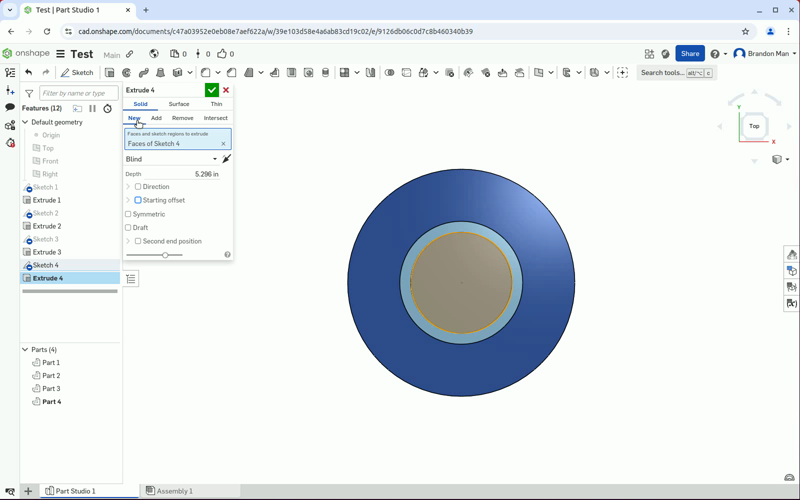
key(tab, 2)
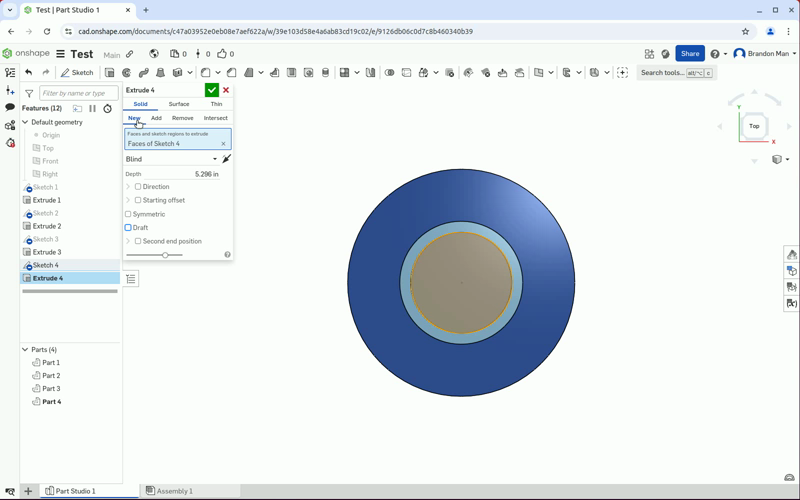
key(space)
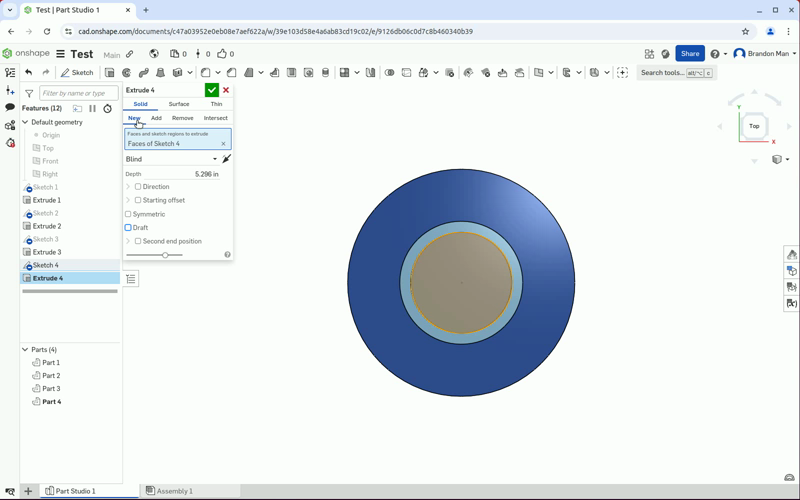
key(tab, 3)
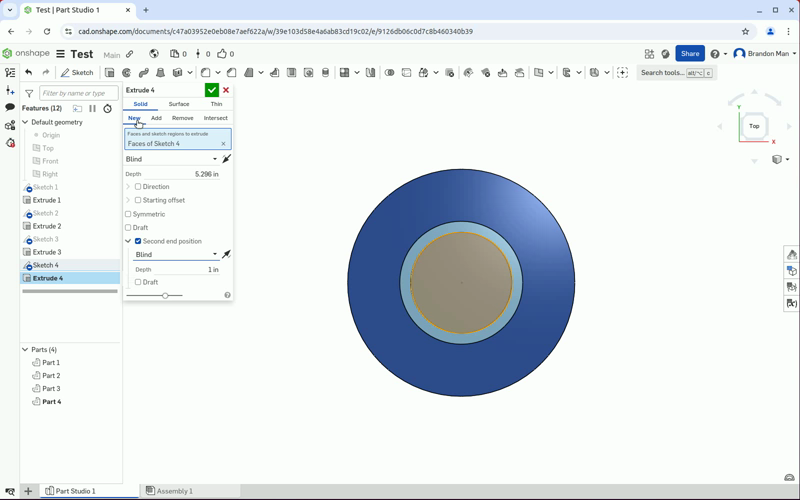
text(4.333)
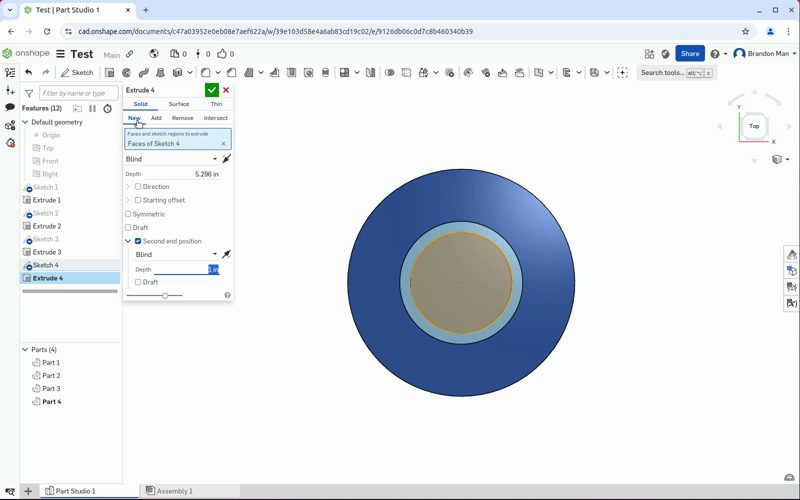
key(enter)
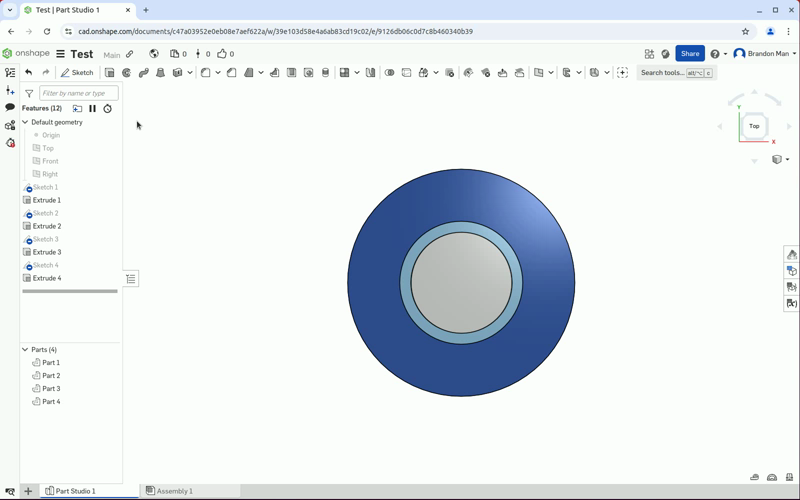
key(shift+h)
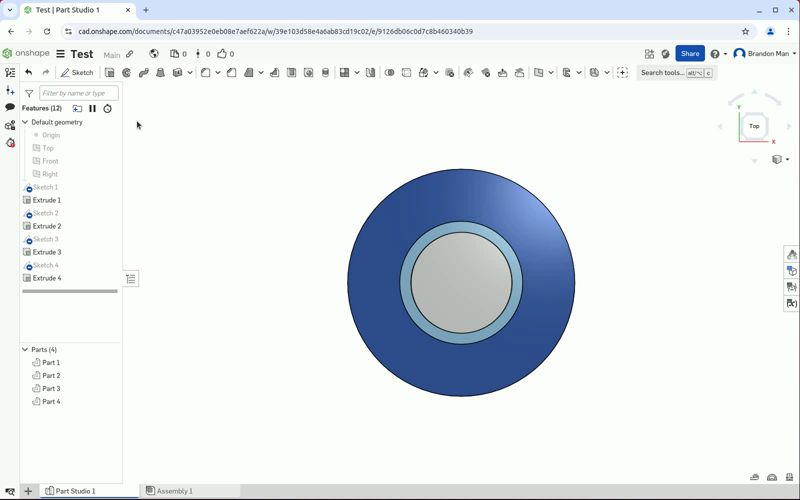
key(shift+h)
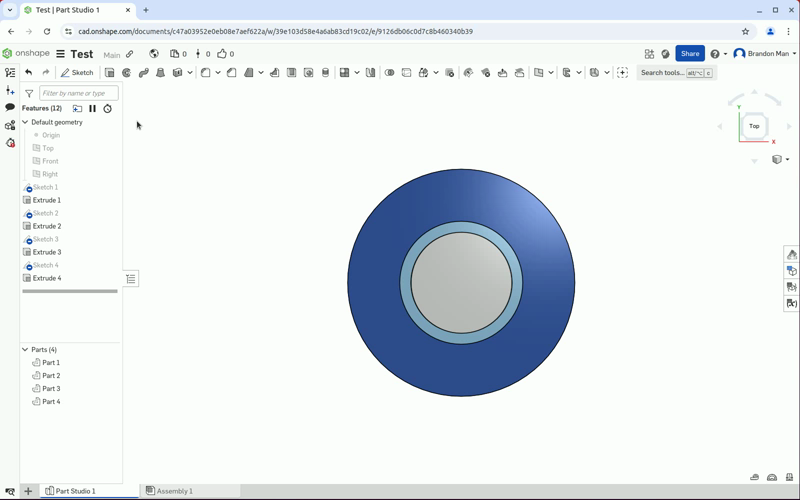
key(shift+7)
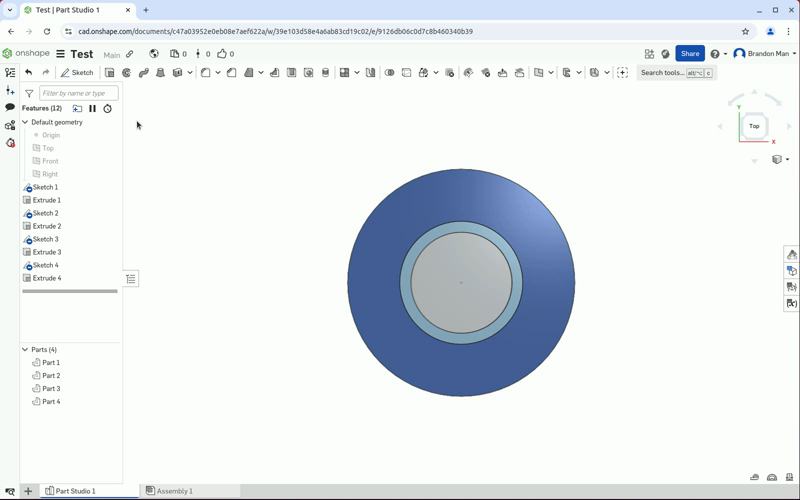
key(up, 3)
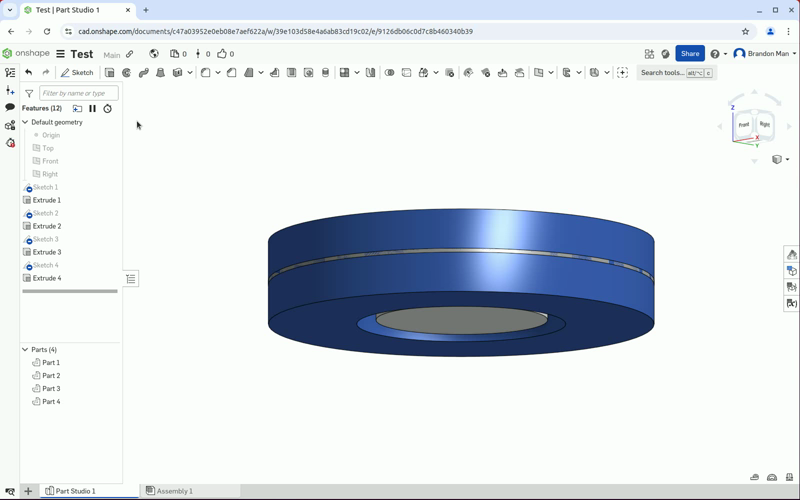
key(left, 3)
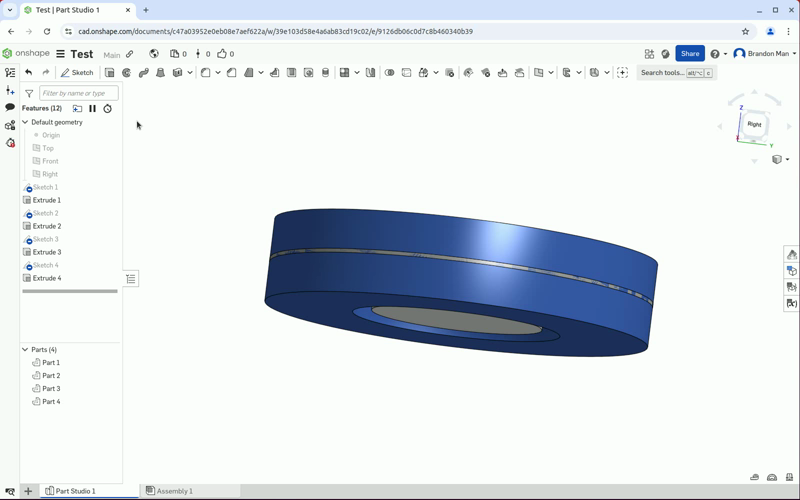
key(right, 3)
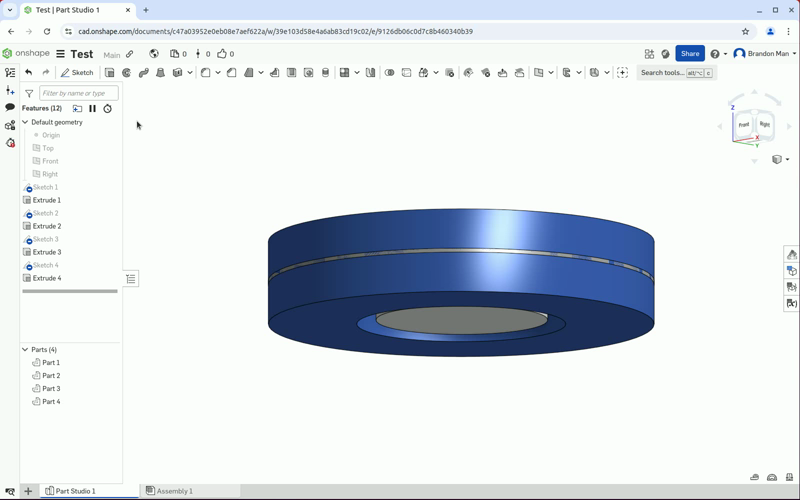
key(down, 3)
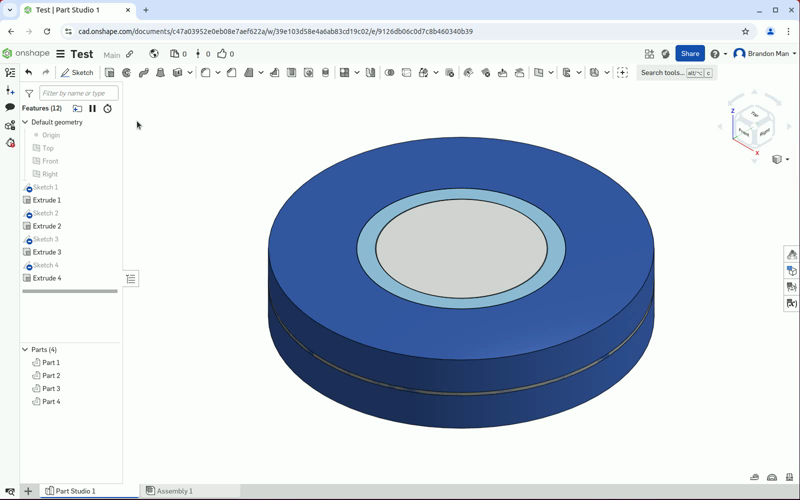
mouse_move(73, 189)
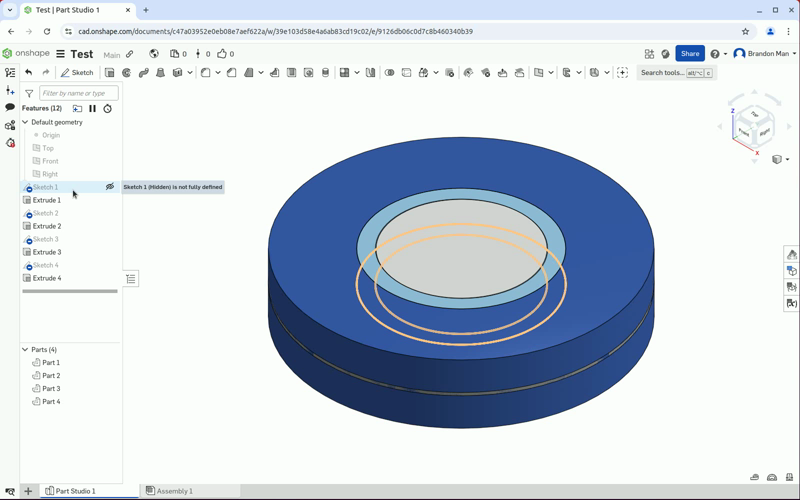
click(73, 189)